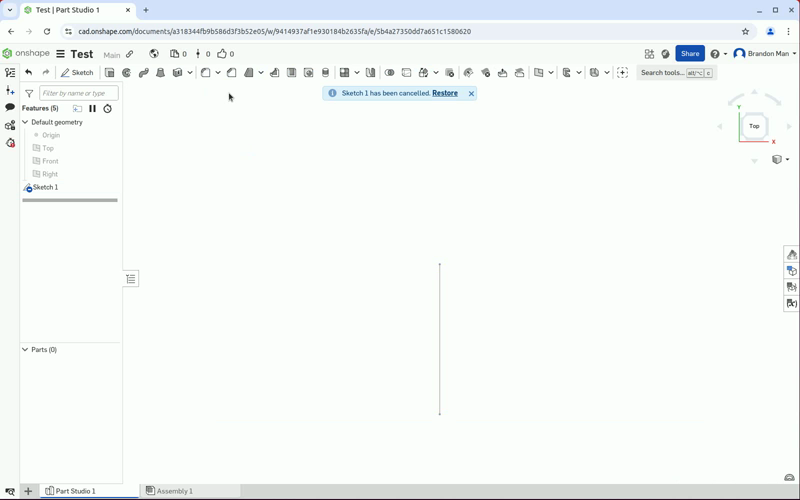
key(shift+h)
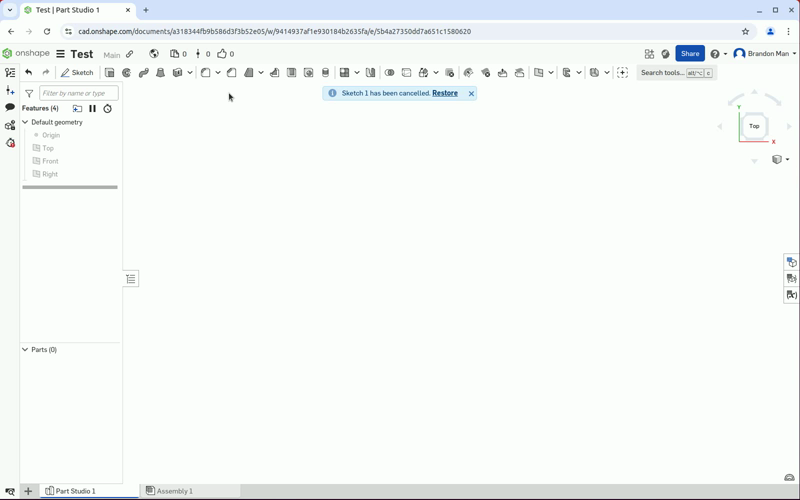
mouse_move(73, 352)
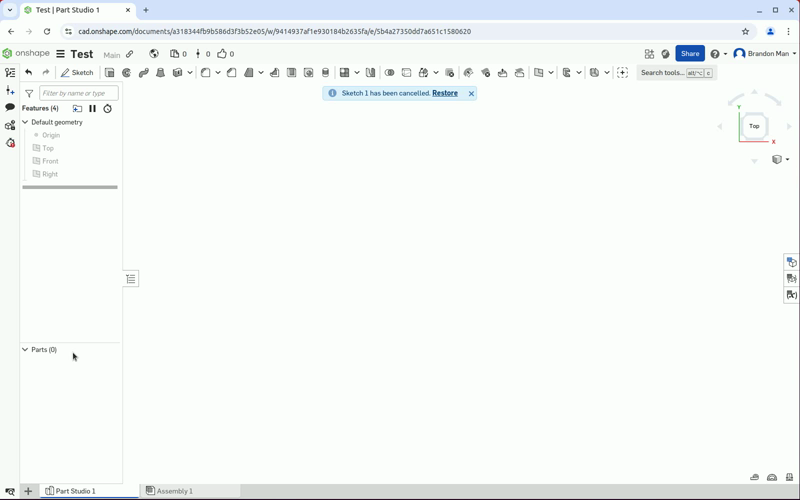
key(y)
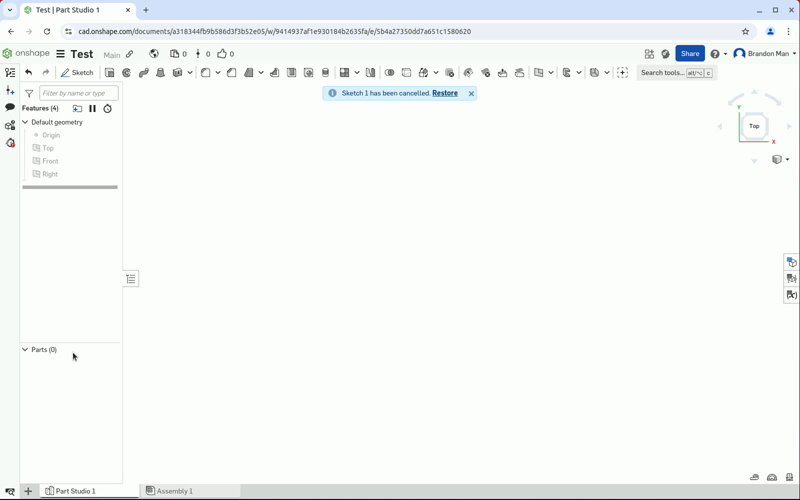
key(shift+p)
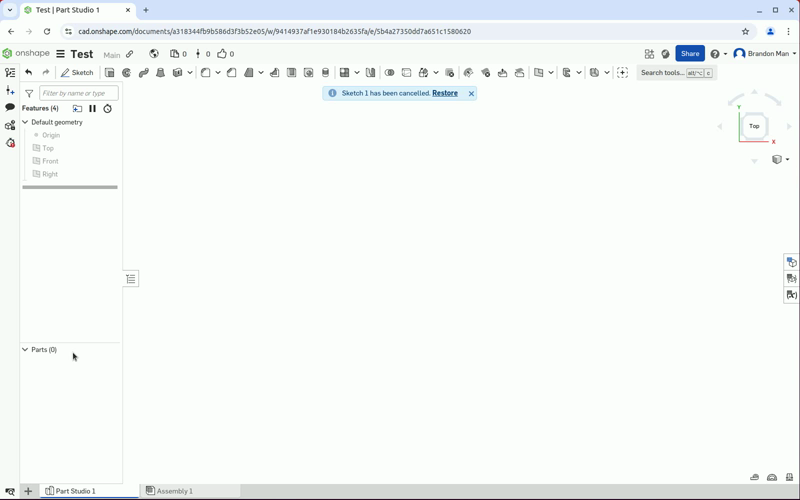
key(space)
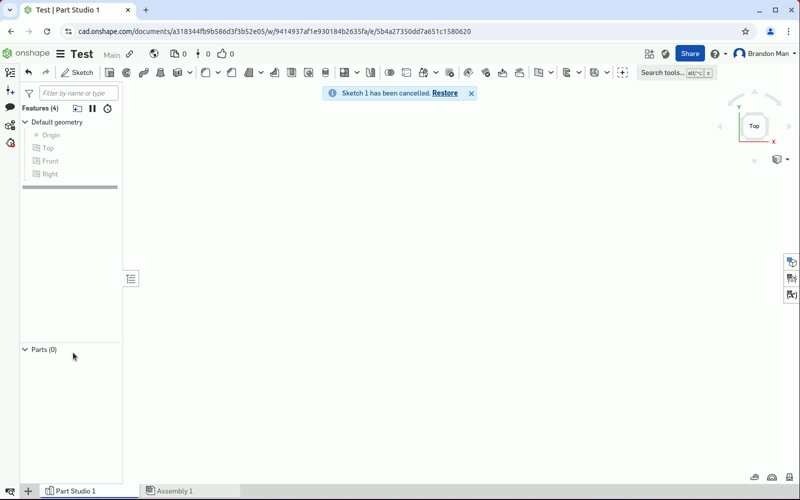
key_down(shift)
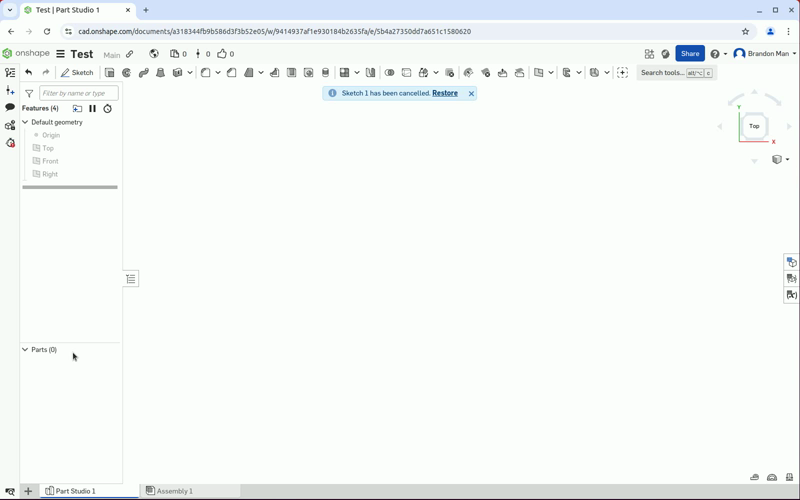
key(up)
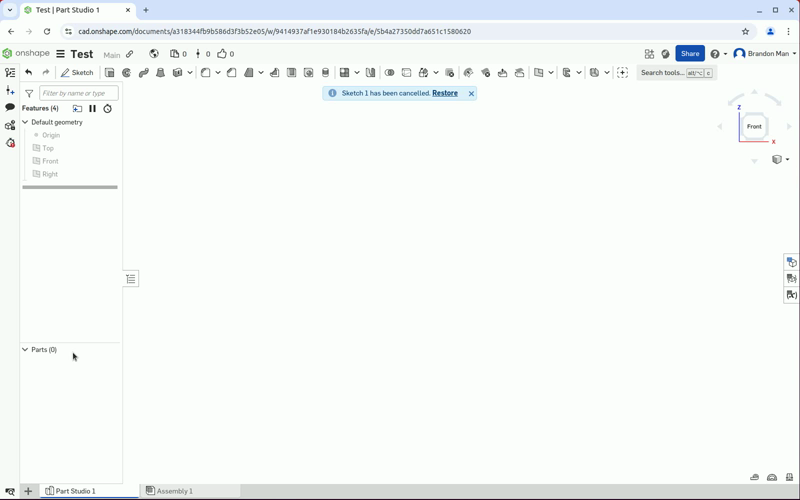
key_up(shift)
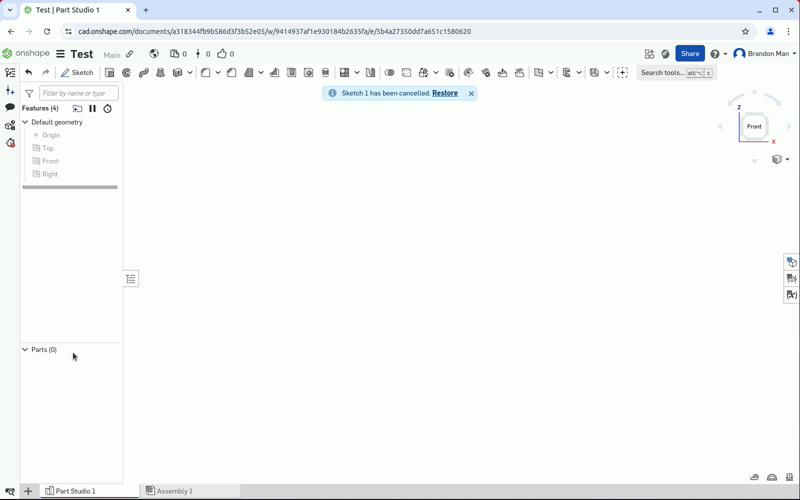
mouse_move(73, 352)
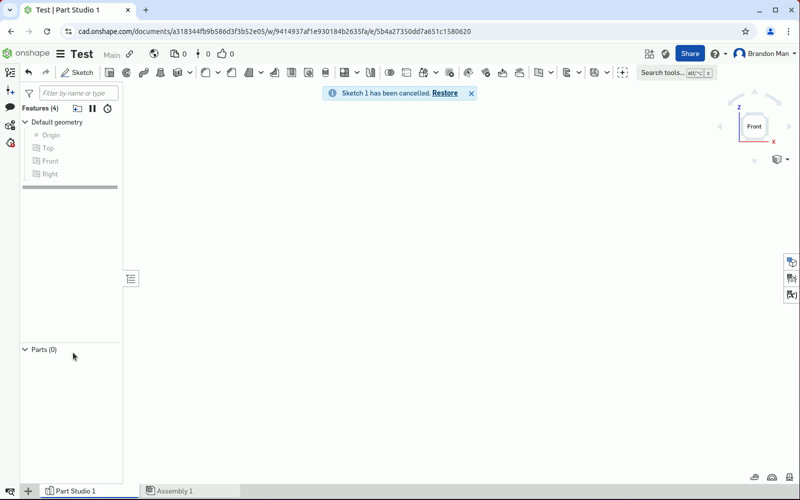
key(shift+y)
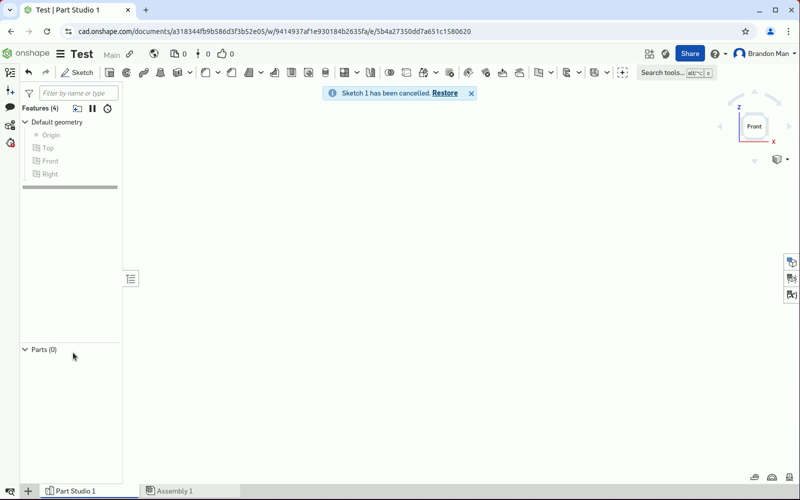
key(shift+s)
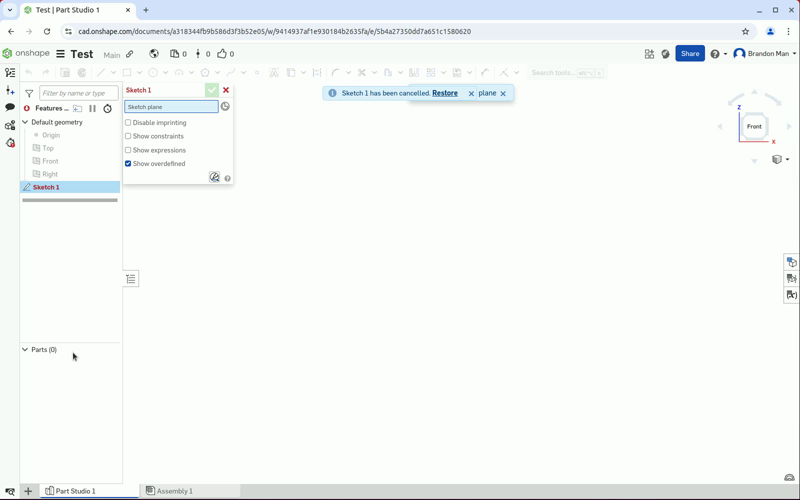
mouse_move(73, 163)
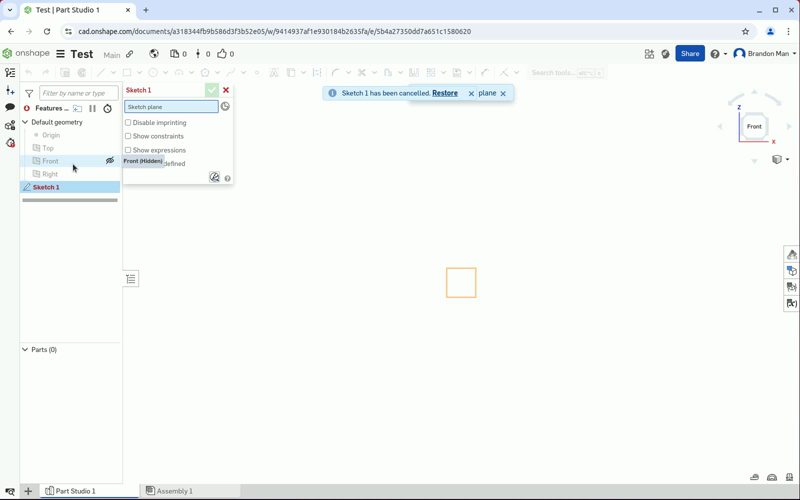
click(73, 163)
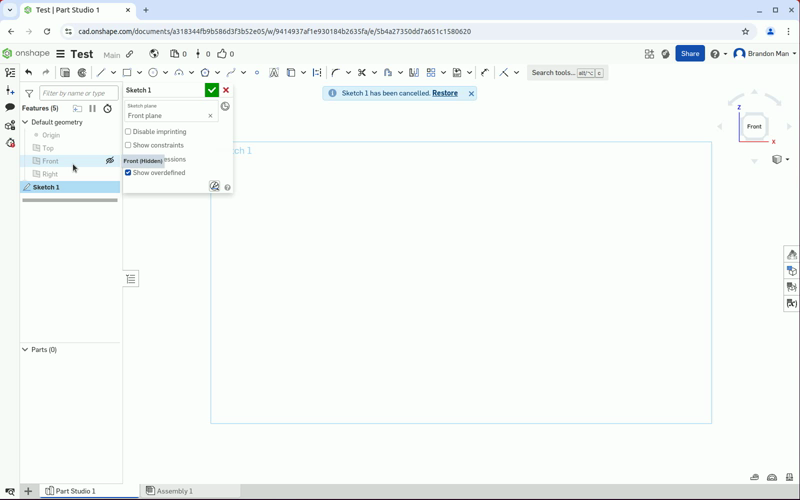
mouse_move(73, 352)
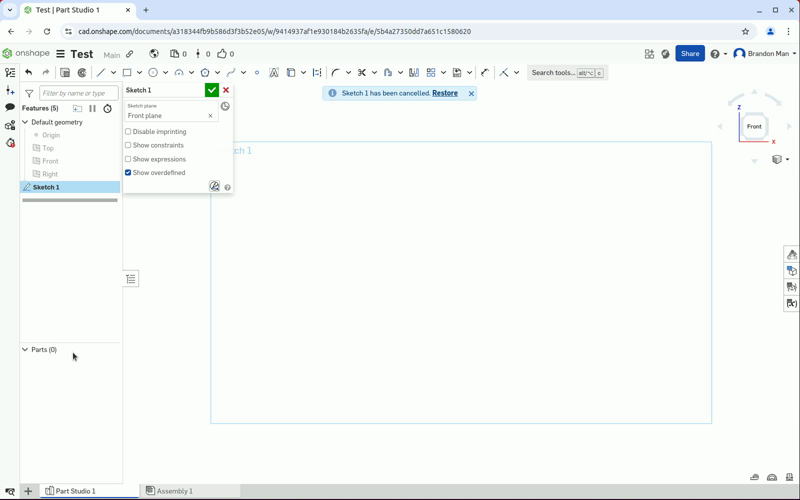
key(y)
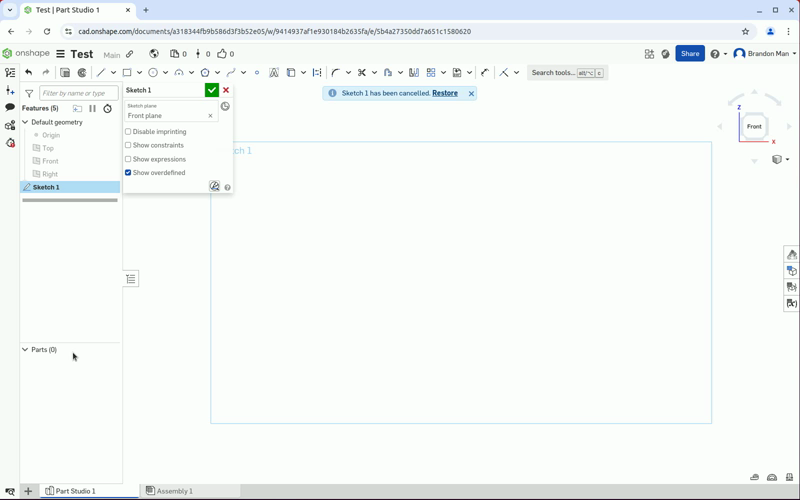
key(l)
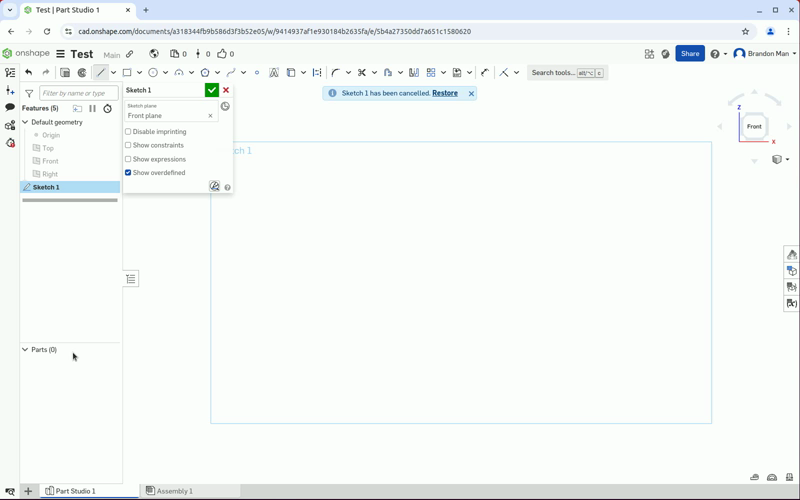
key_down(shift)
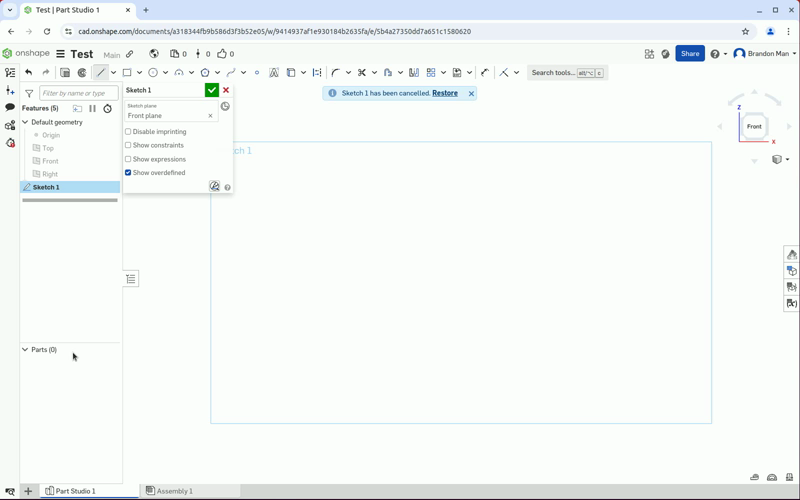
mouse_move(348, 368)
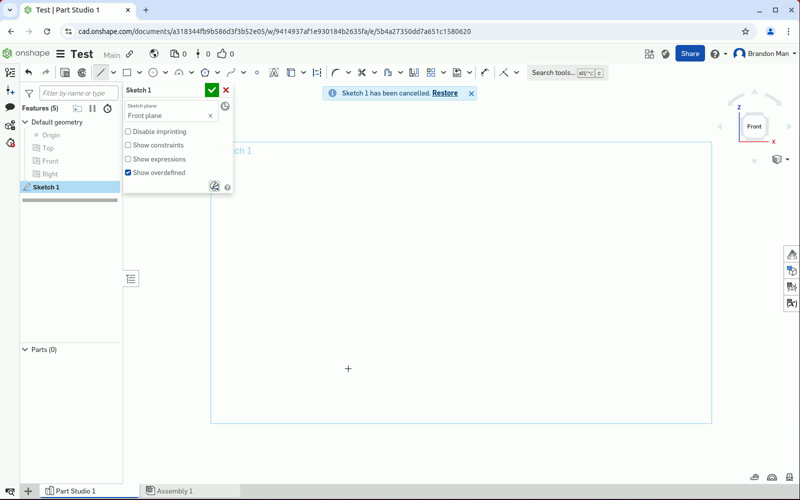
click(348, 368)
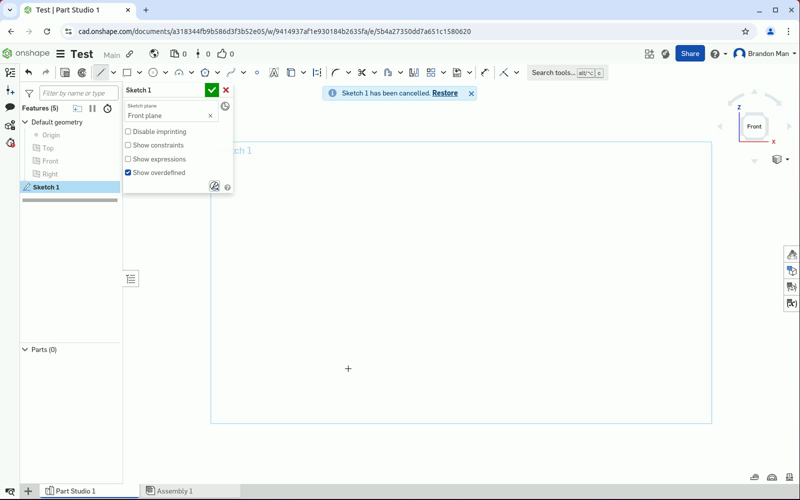
key_up(shift)
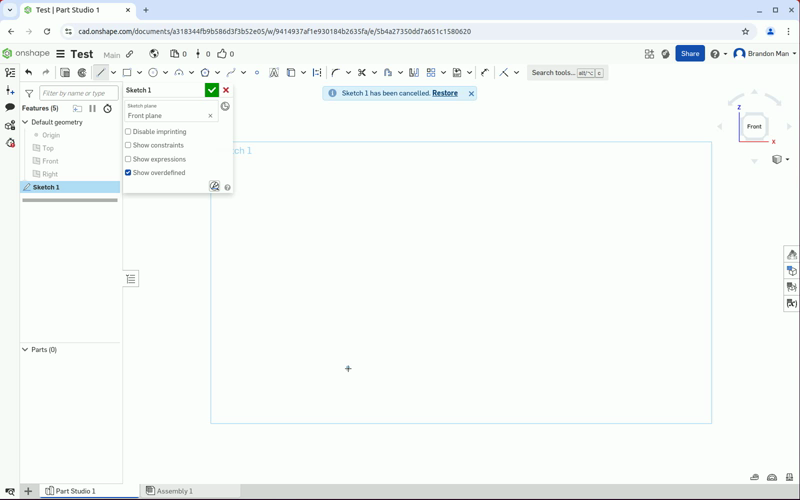
key_down(shift)
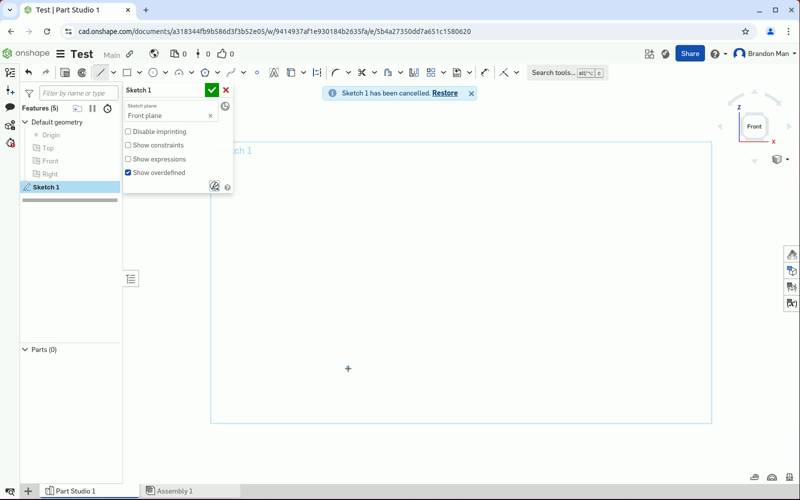
mouse_move(572, 368)
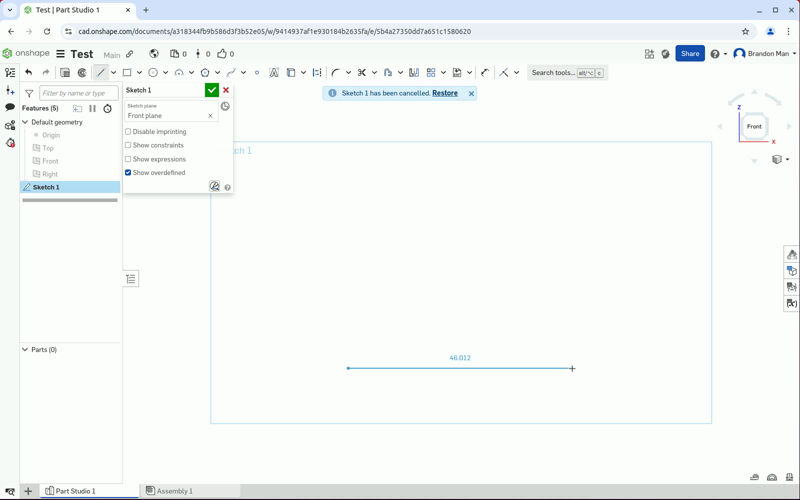
click(572, 368)
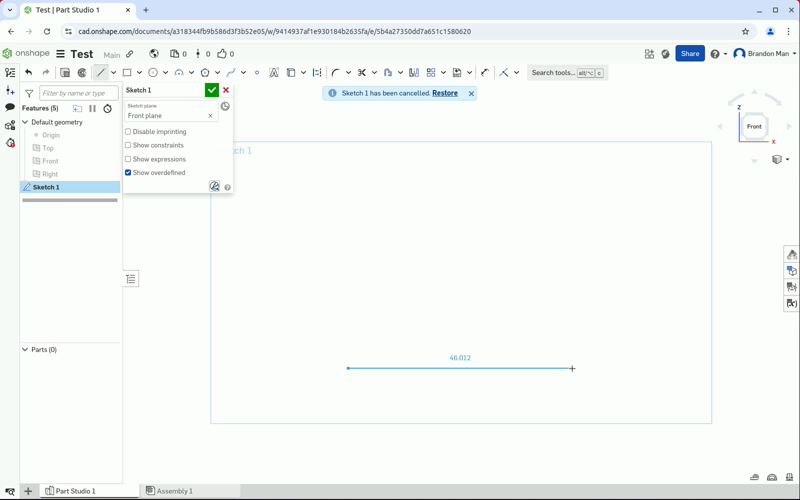
key_up(shift)
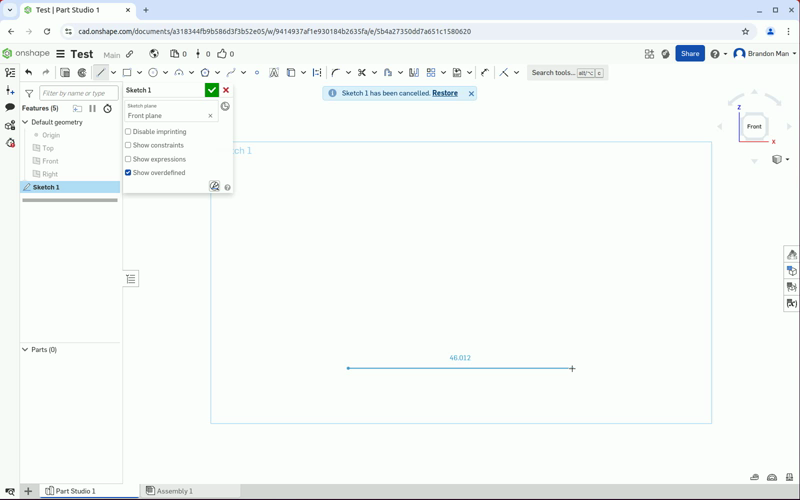
key_down(shift)
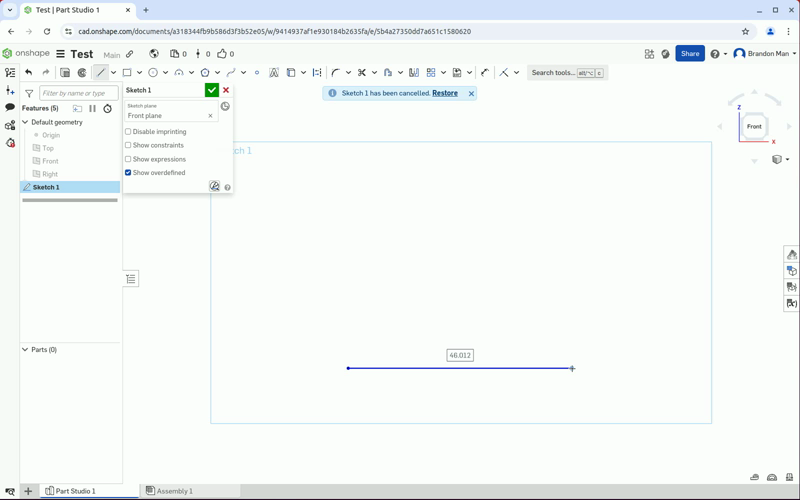
mouse_move(572, 196)
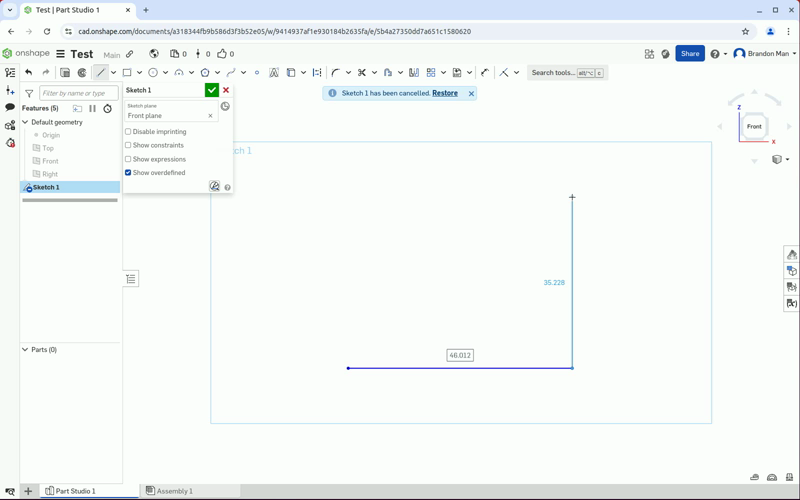
click(572, 196)
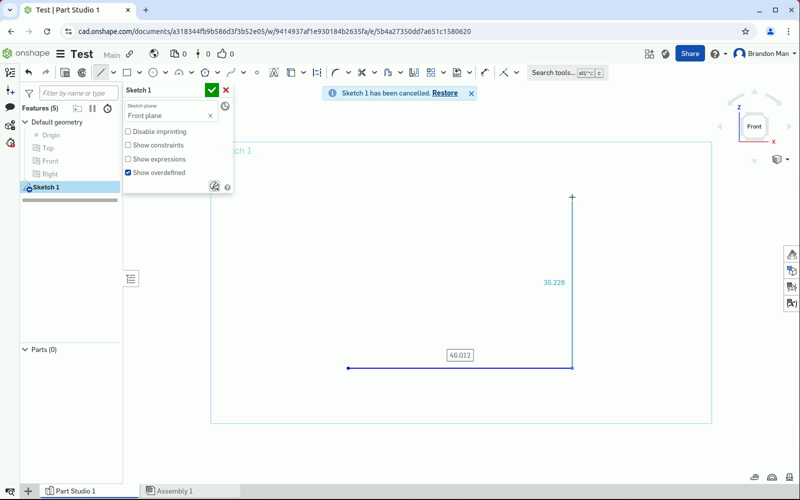
key_up(shift)
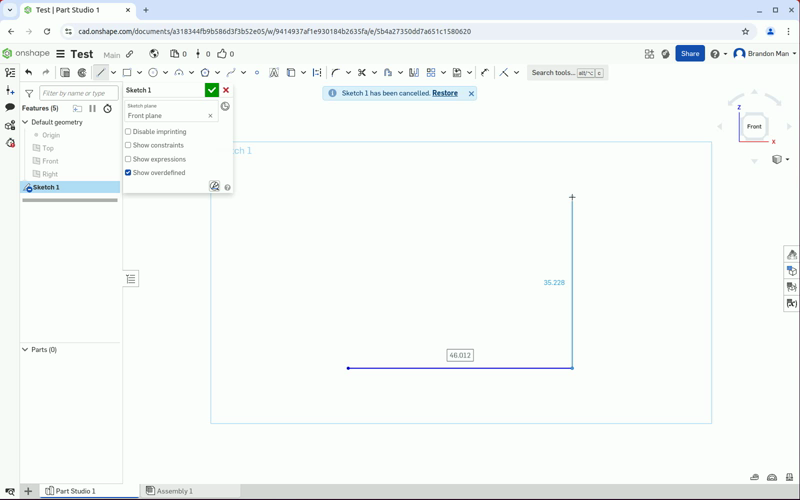
key_down(shift)
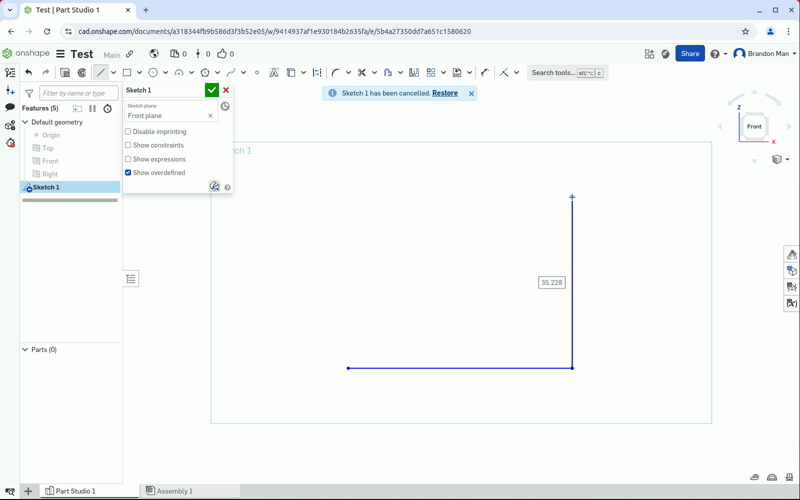
mouse_move(348, 196)
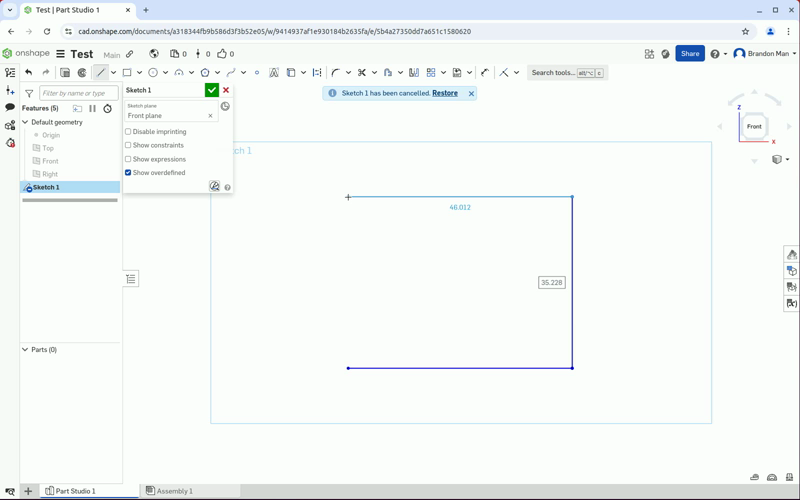
click(348, 196)
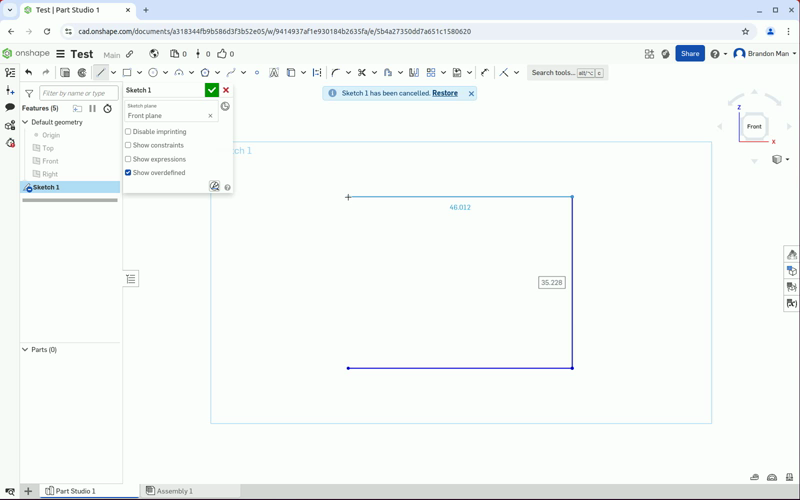
key_up(shift)
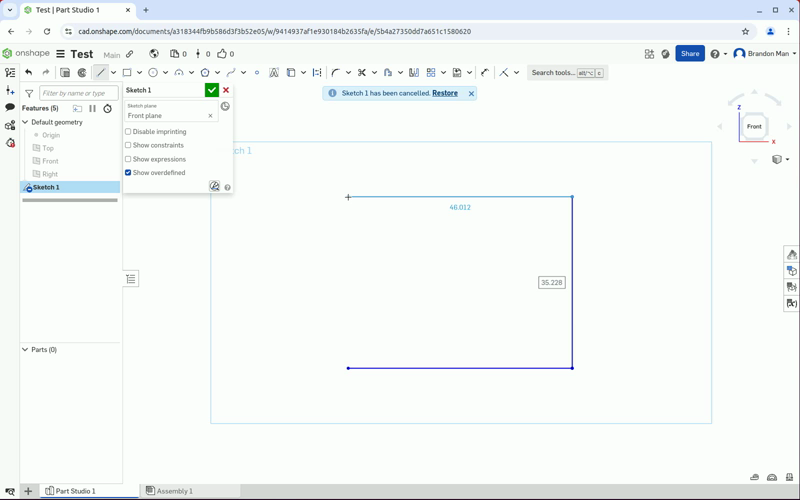
key_down(shift)
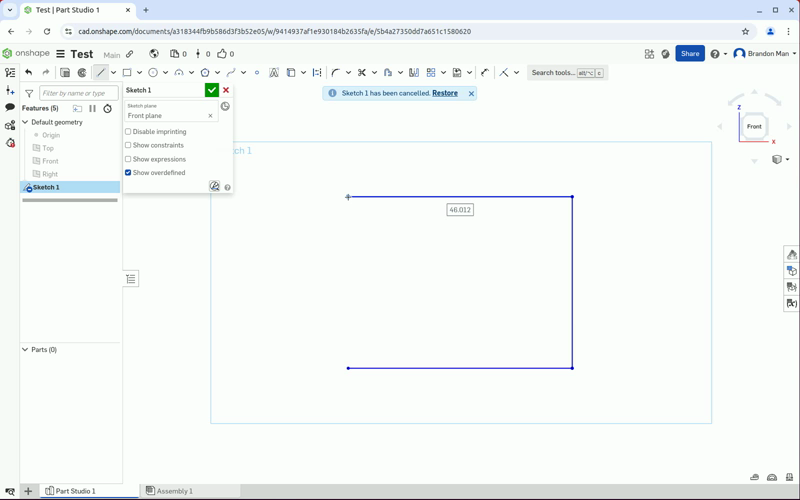
mouse_move(348, 368)
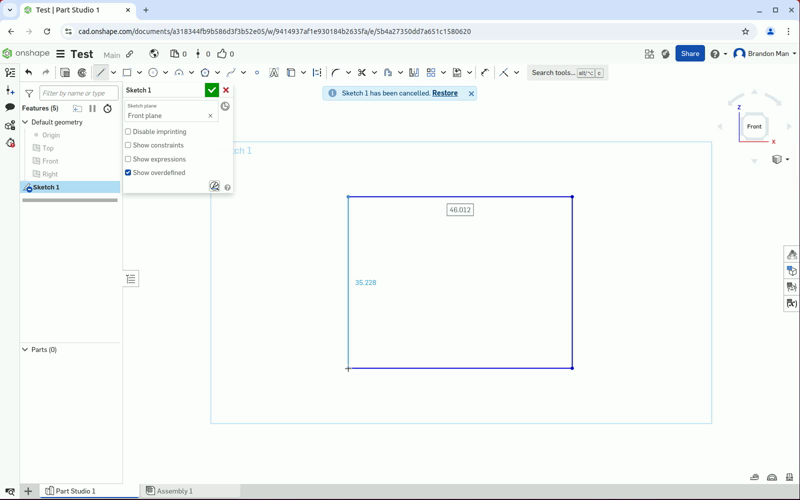
key_up(shift)
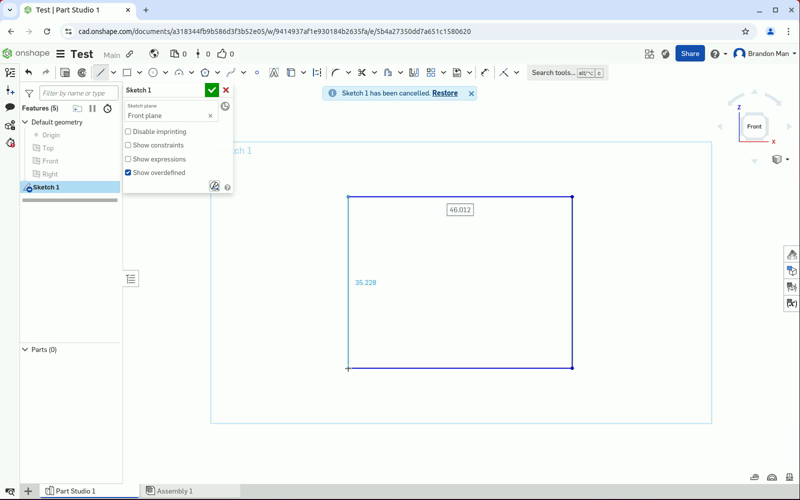
click(348, 368)
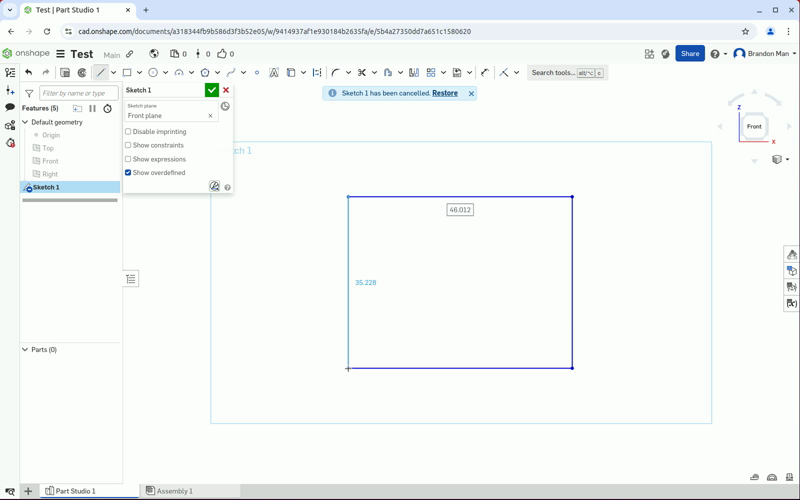
key(esc)
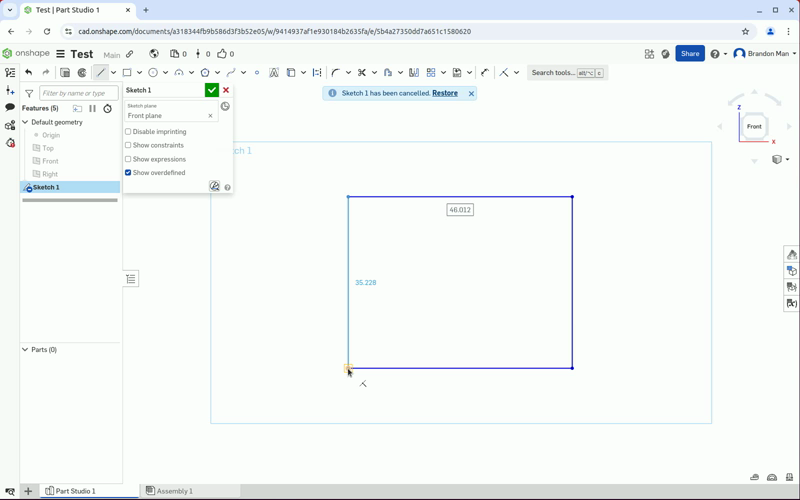
mouse_move(499, 306)
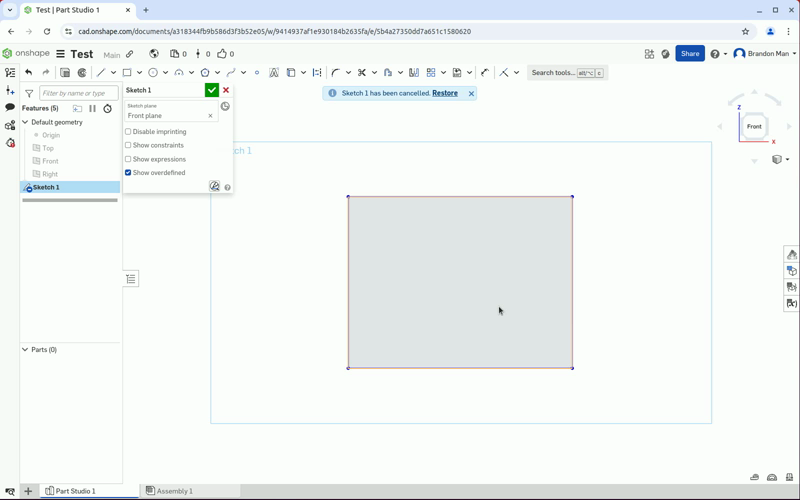
click(499, 306)
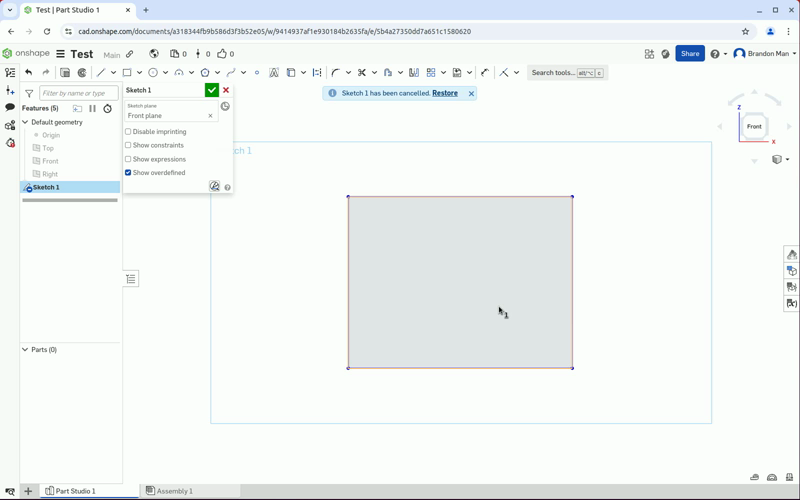
mouse_move(73, 352)
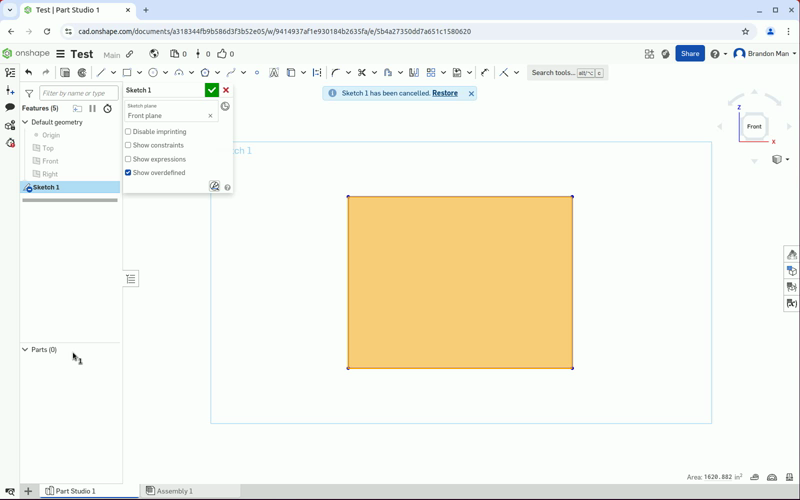
key(shift+y)
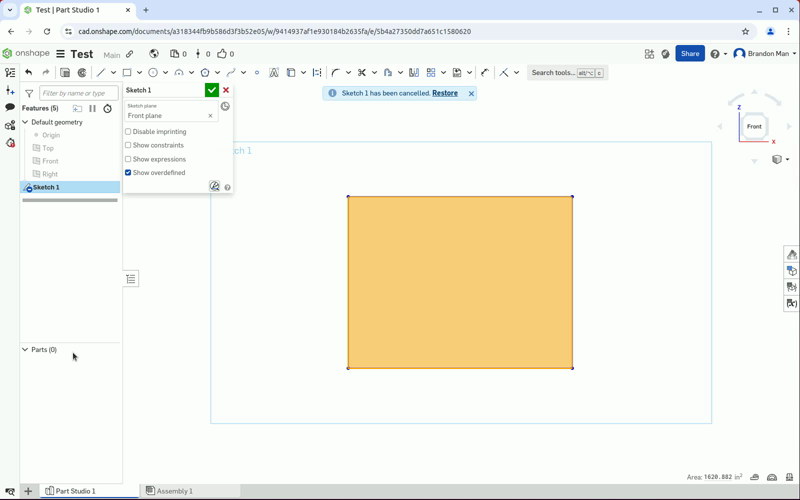
key(shift+e)
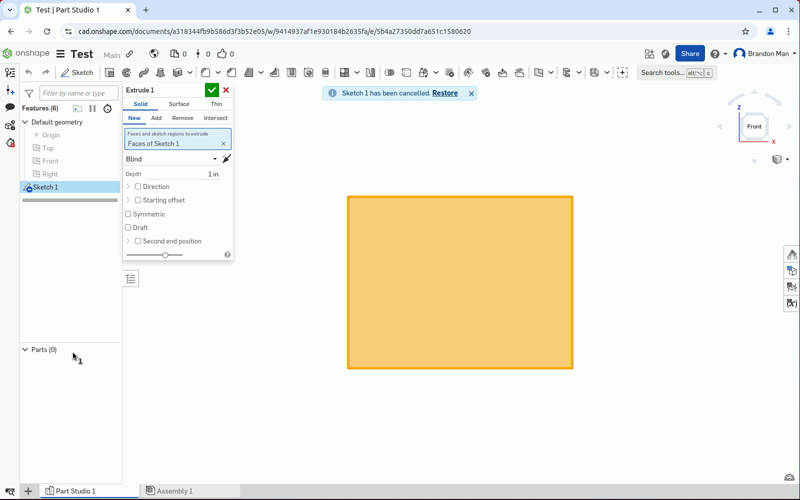
mouse_move(143, 106)
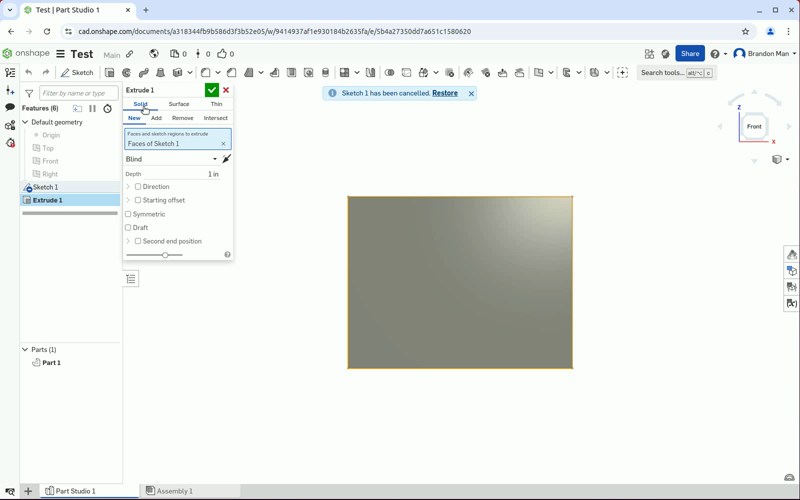
click(143, 106)
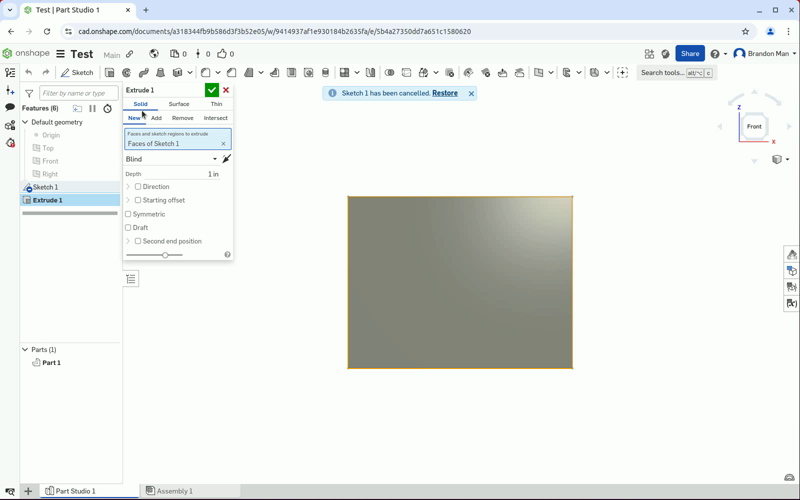
mouse_move(137, 120)
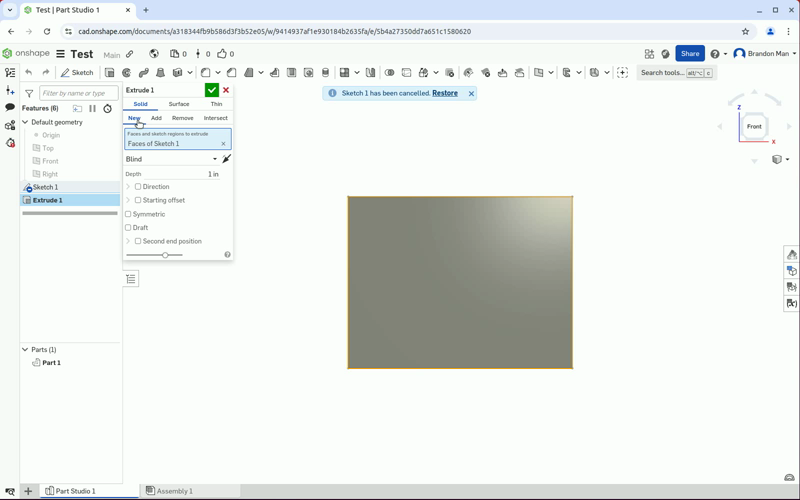
click(137, 120)
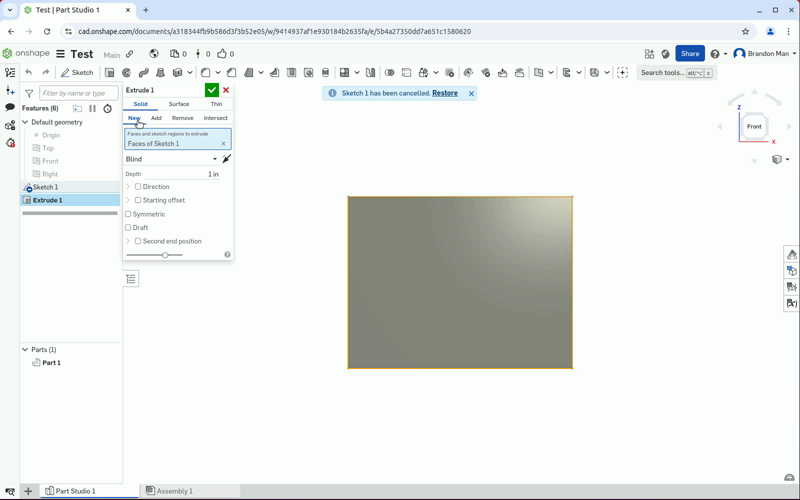
key(tab, 4)
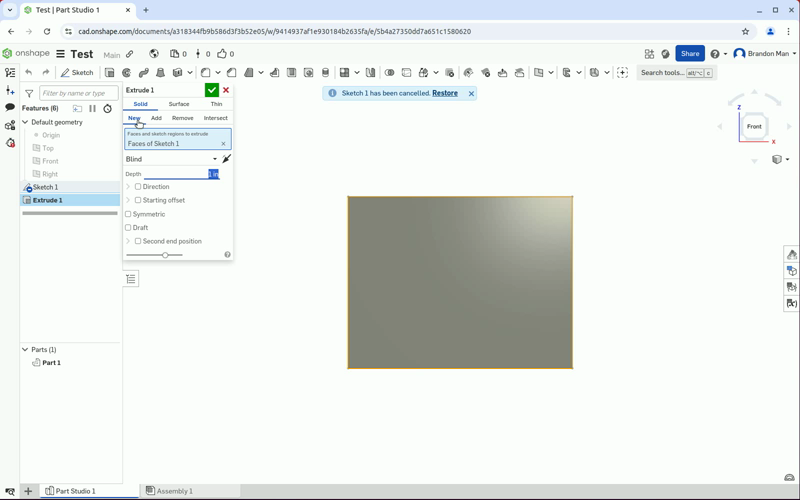
text(13.962)
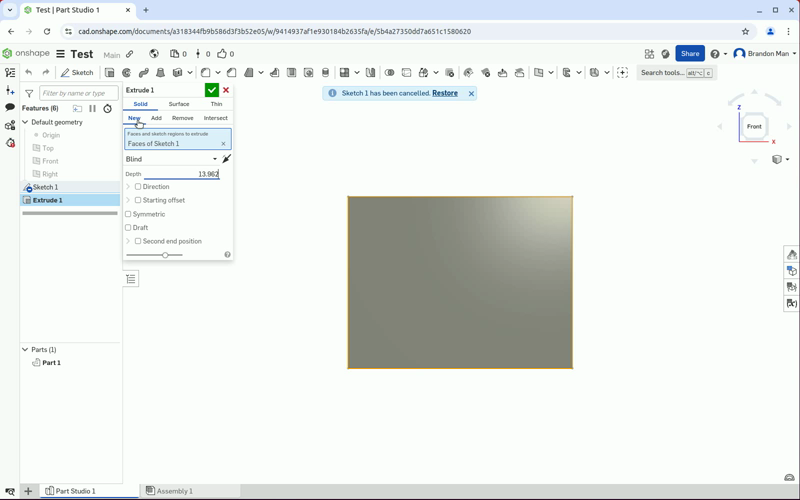
key(tab, 3)
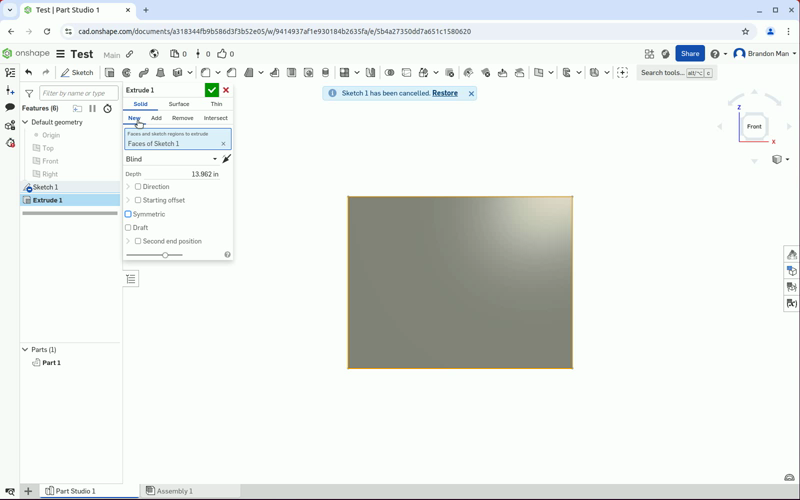
key(space)
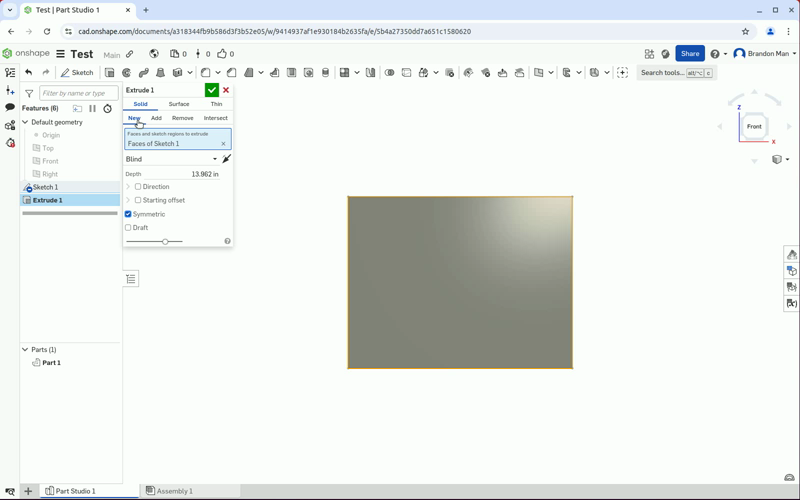
key(enter)
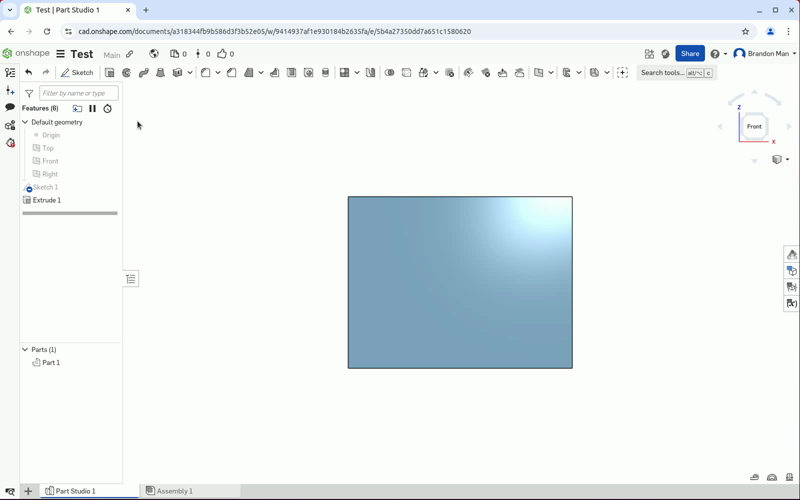
key(shift+h)
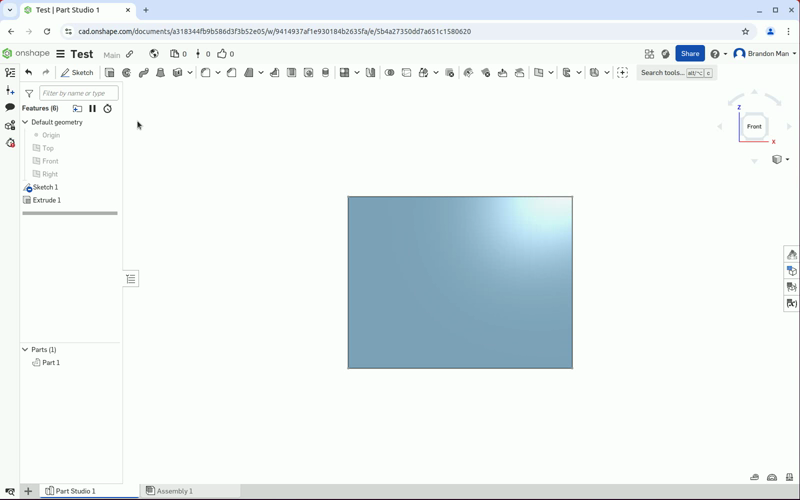
key(shift+h)
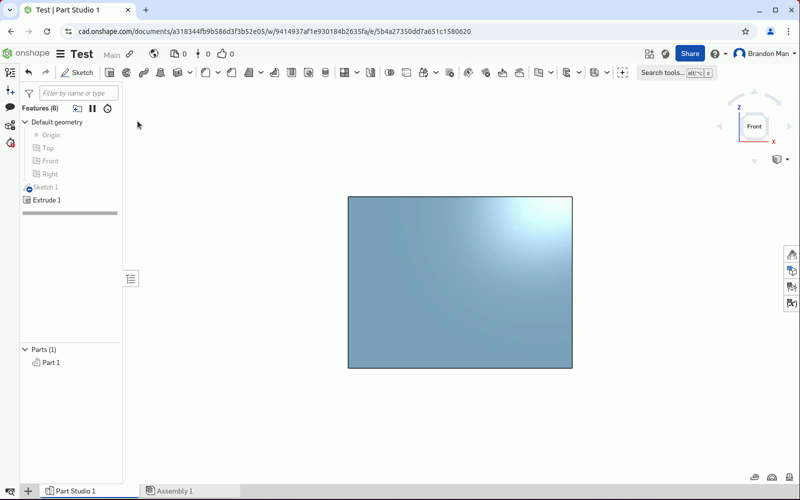
mouse_move(73, 189)
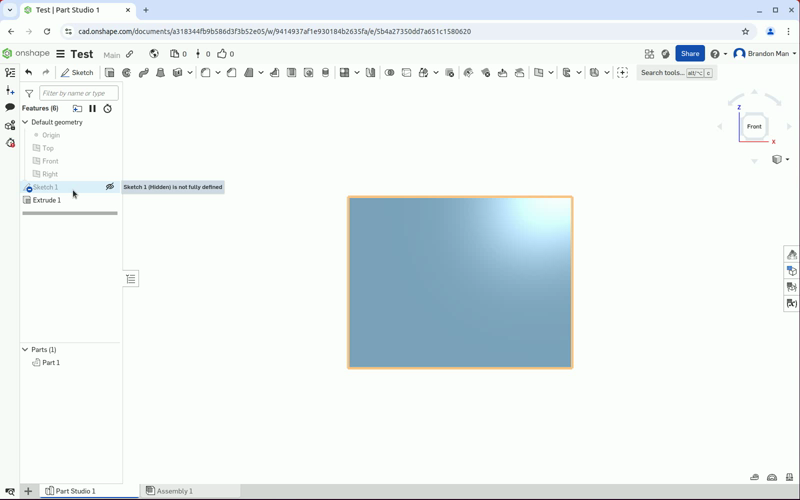
click(73, 189)
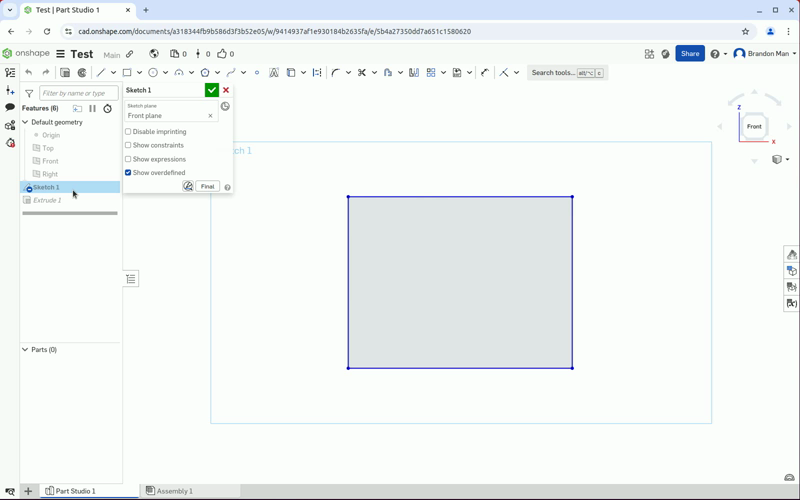
mouse_move(229, 92)
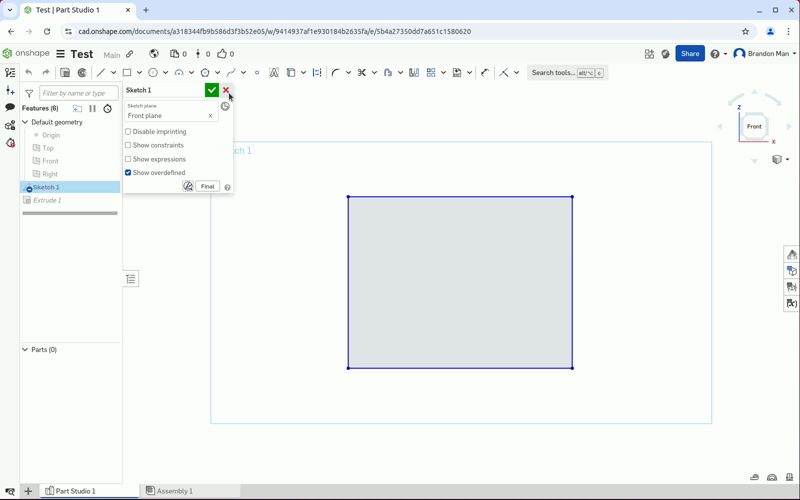
click(229, 92)
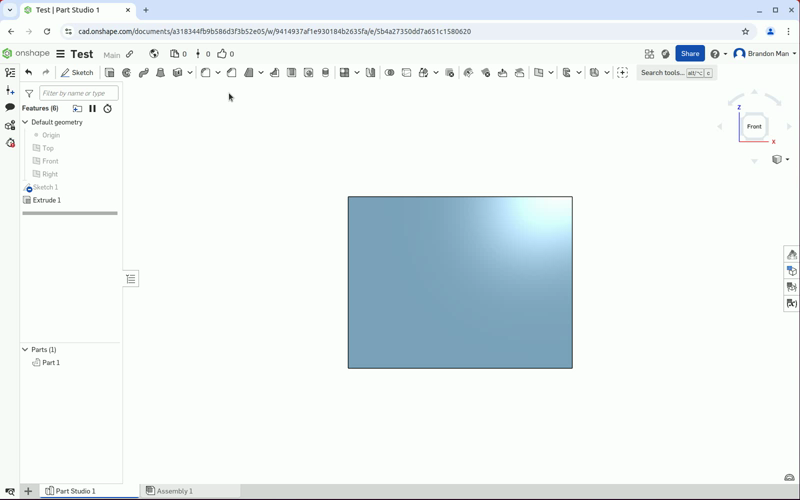
mouse_move(541, 75)
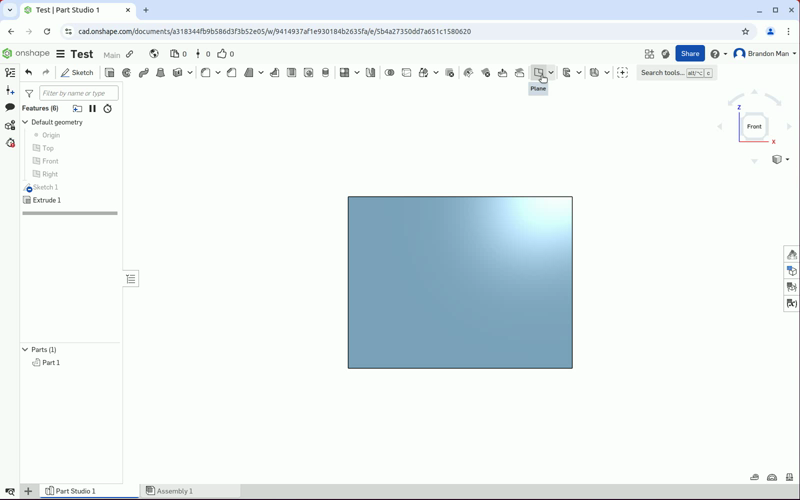
click(541, 75)
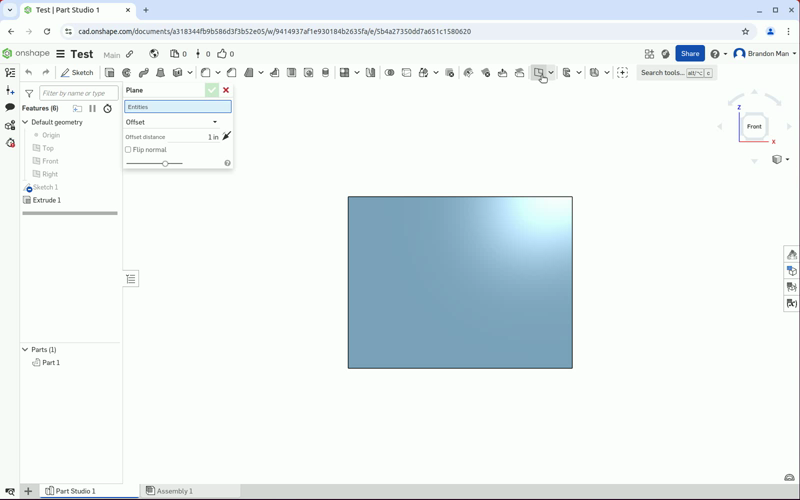
mouse_move(73, 163)
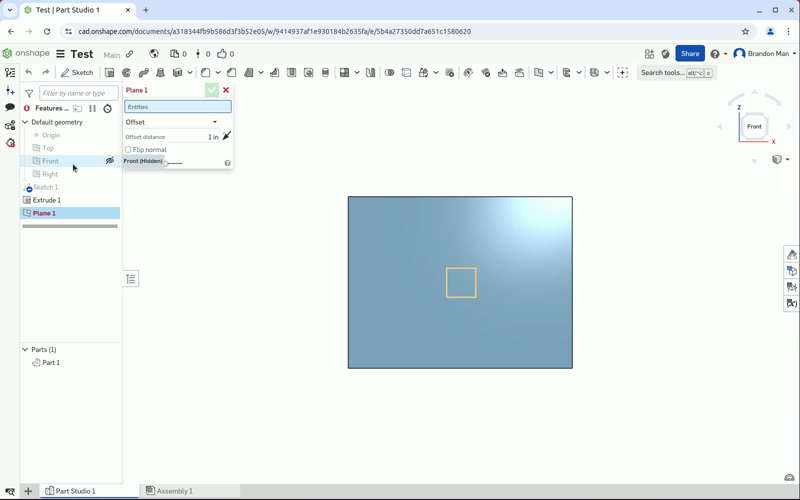
click(73, 163)
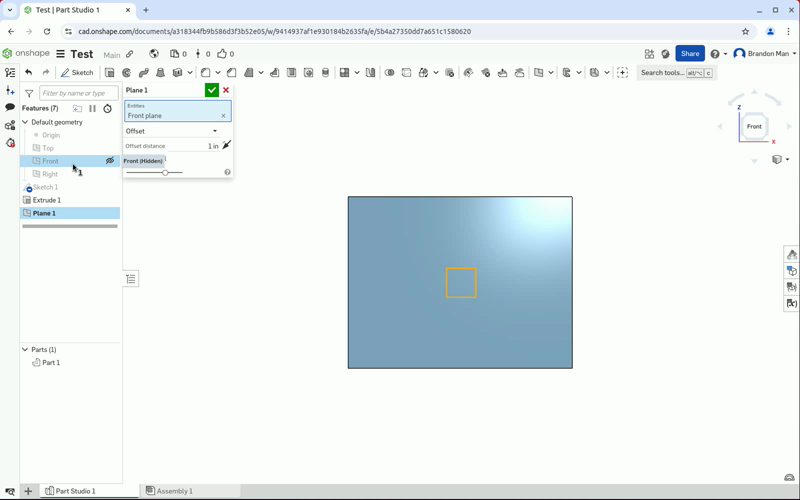
key(tab, 2)
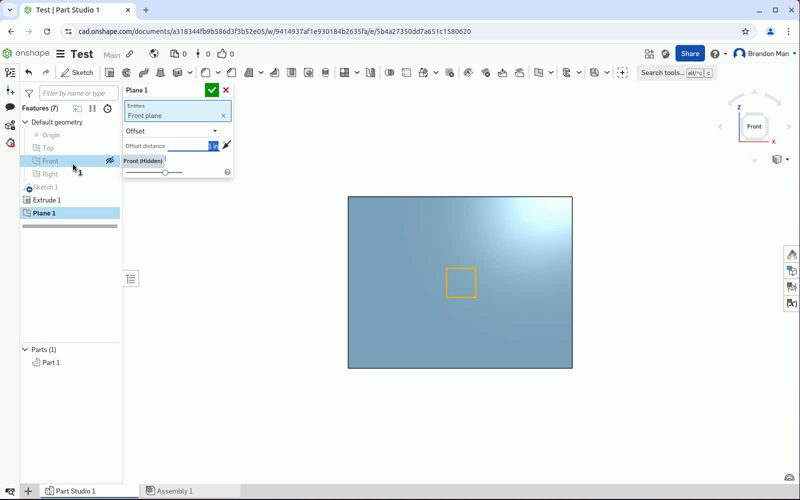
text(6.994)
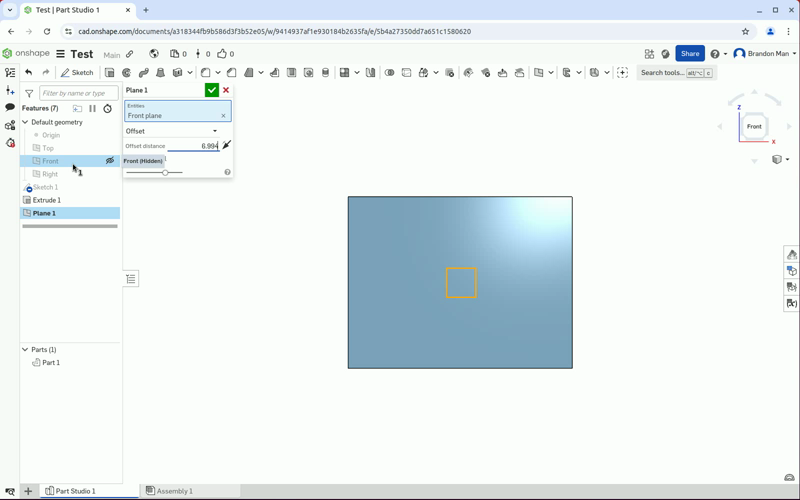
key(enter, 2)
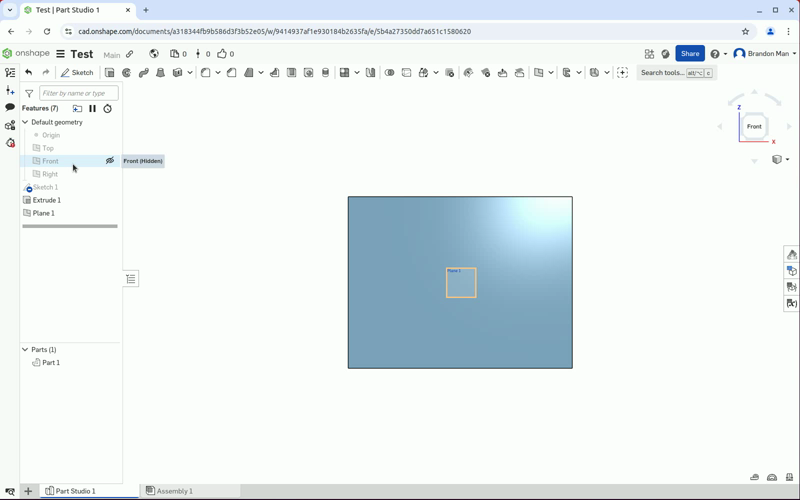
key(shift+s)
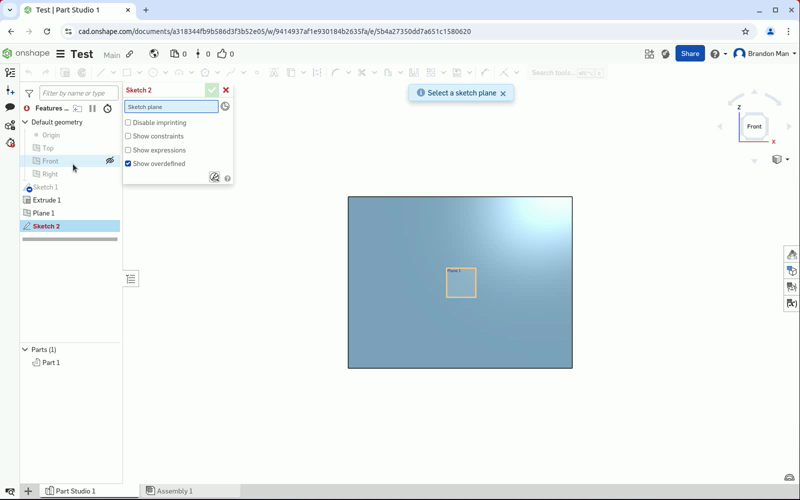
mouse_move(73, 215)
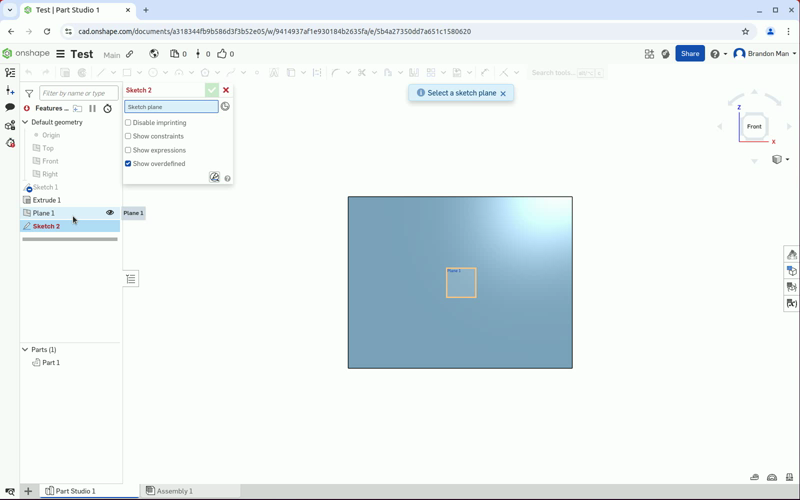
click(73, 215)
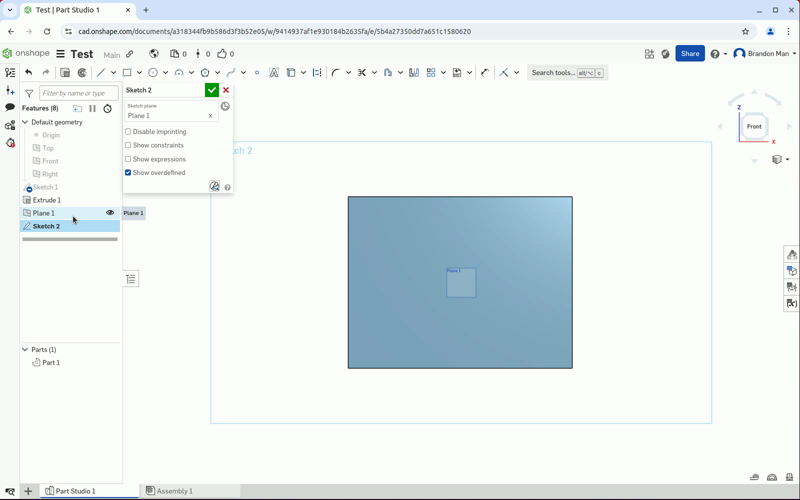
mouse_move(73, 352)
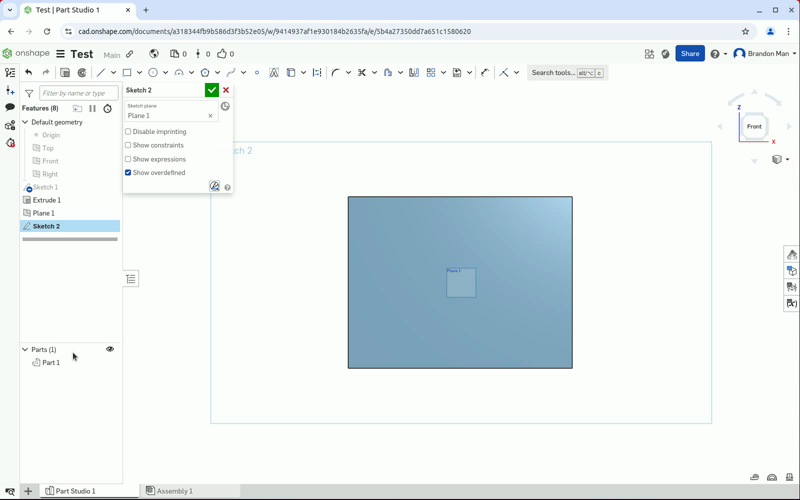
key(y)
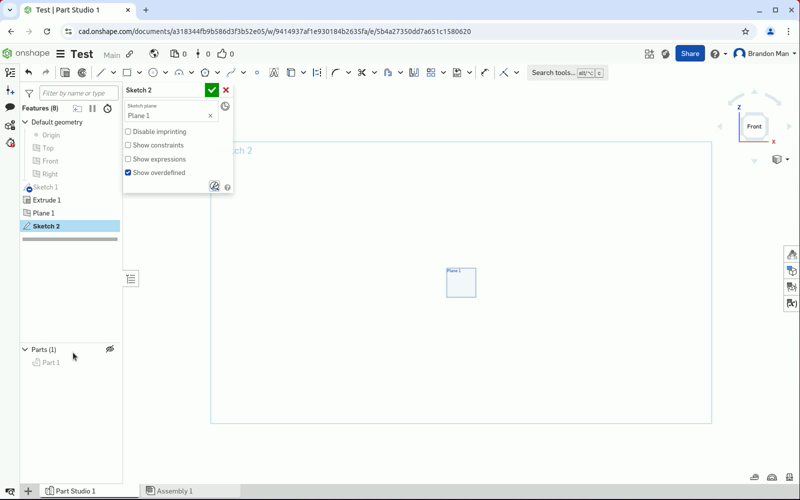
key(c)
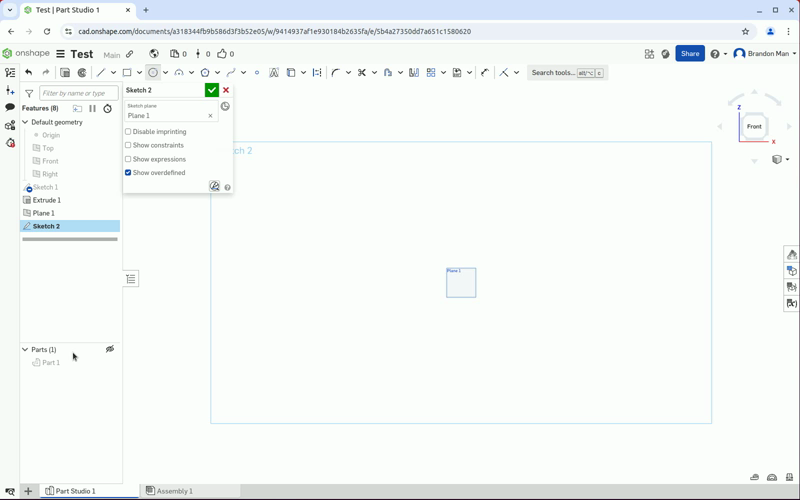
key_down(shift)
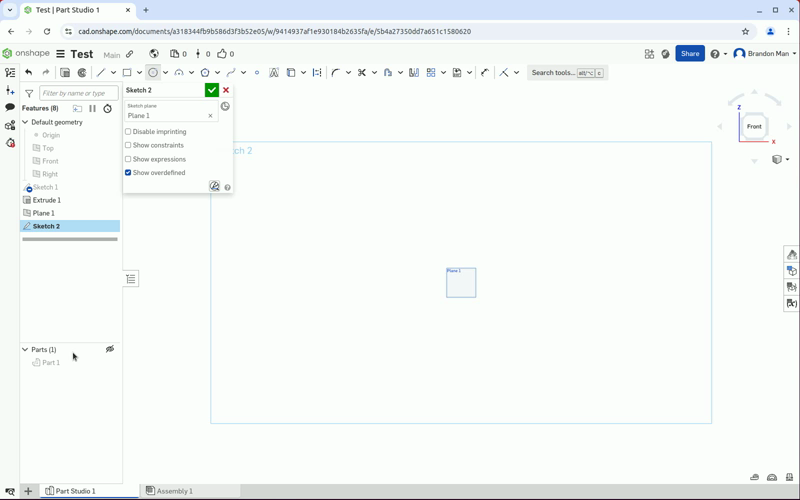
mouse_move(461, 282)
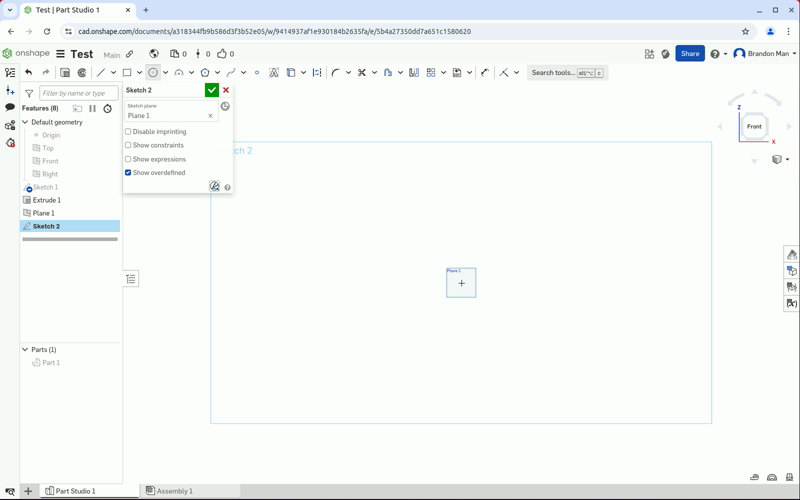
click(461, 282)
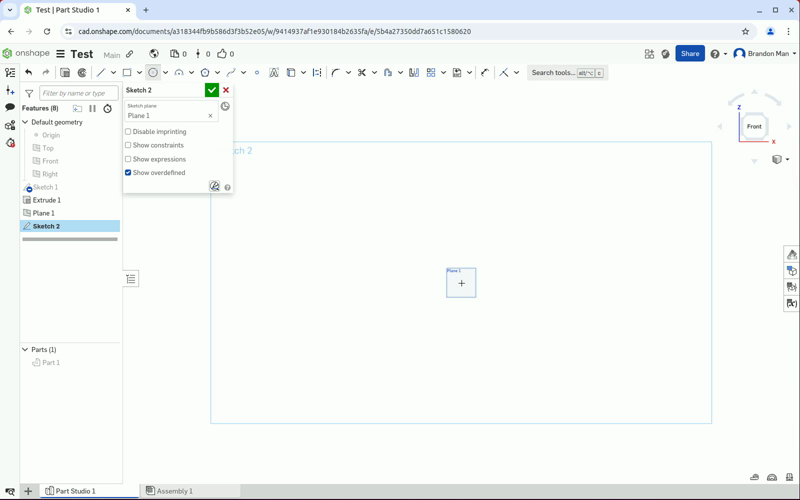
key_up(shift)
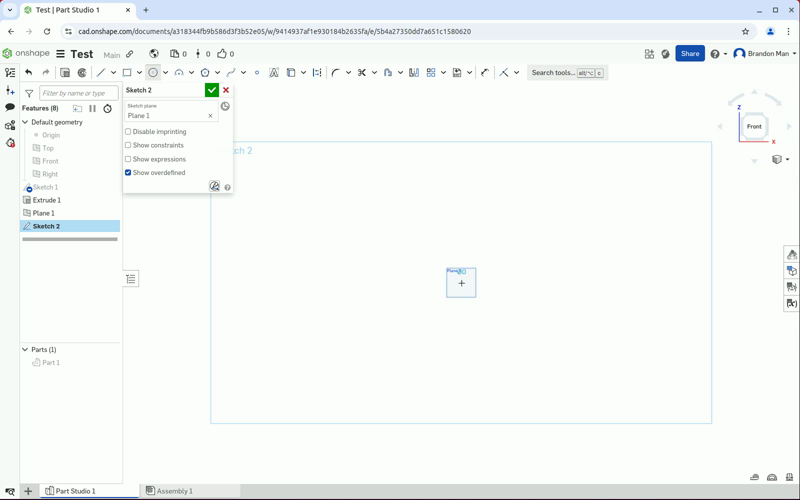
mouse_move(537, 282)
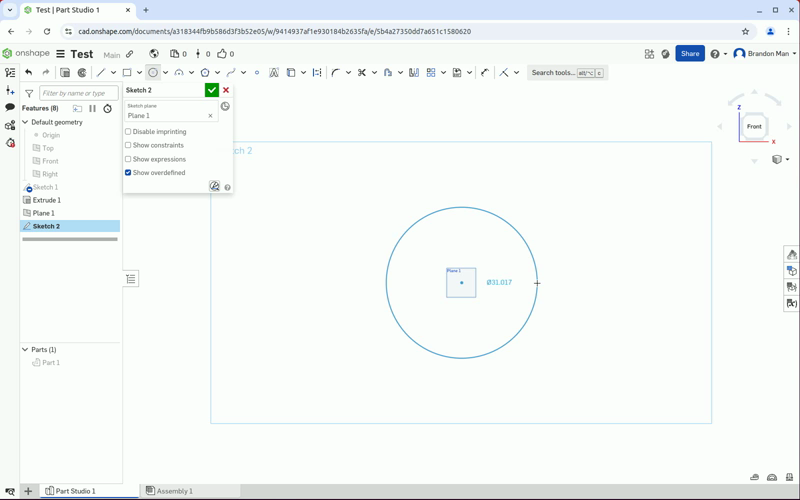
click(537, 282)
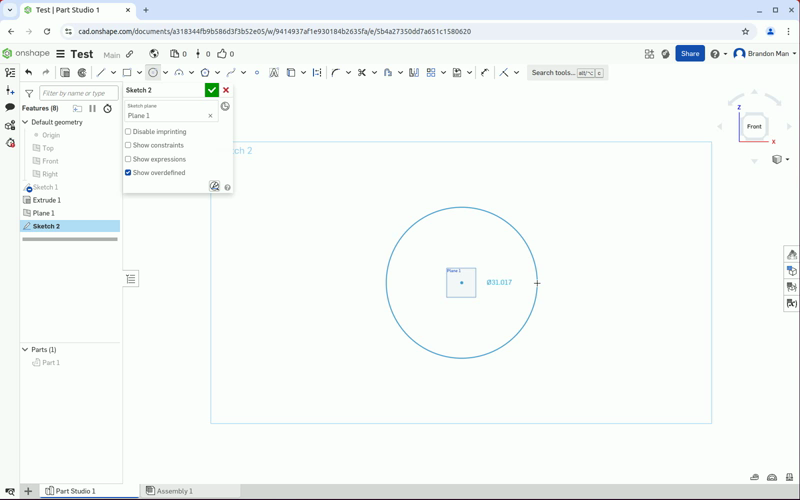
key(esc)
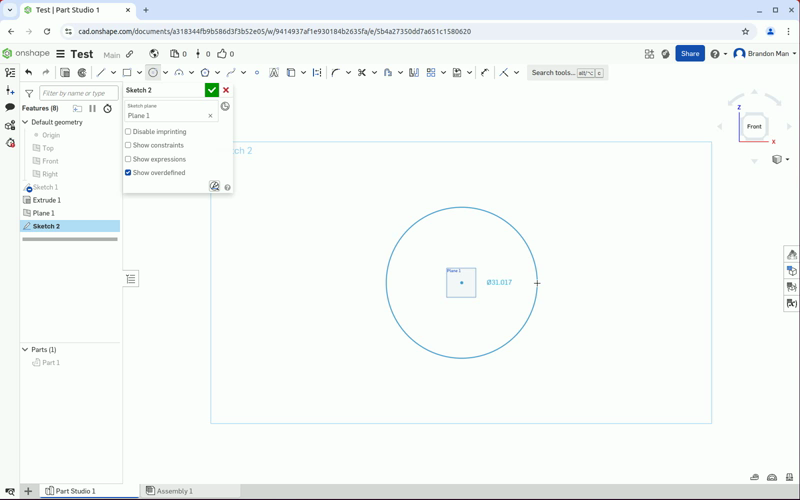
key(c)
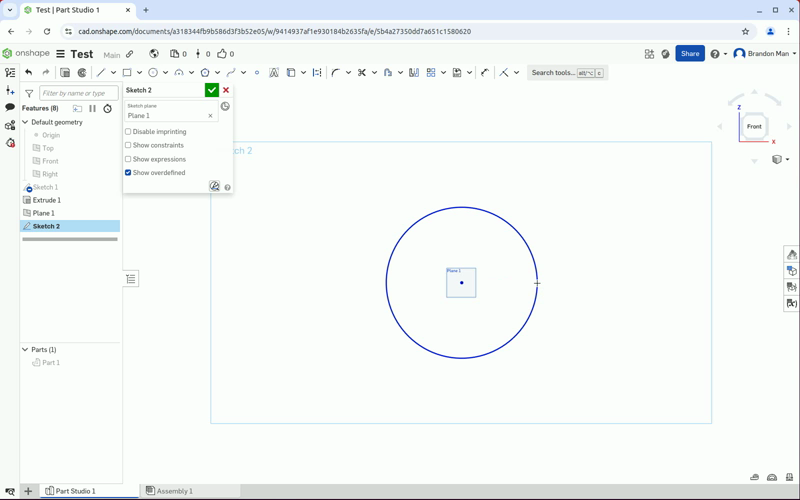
key_down(shift)
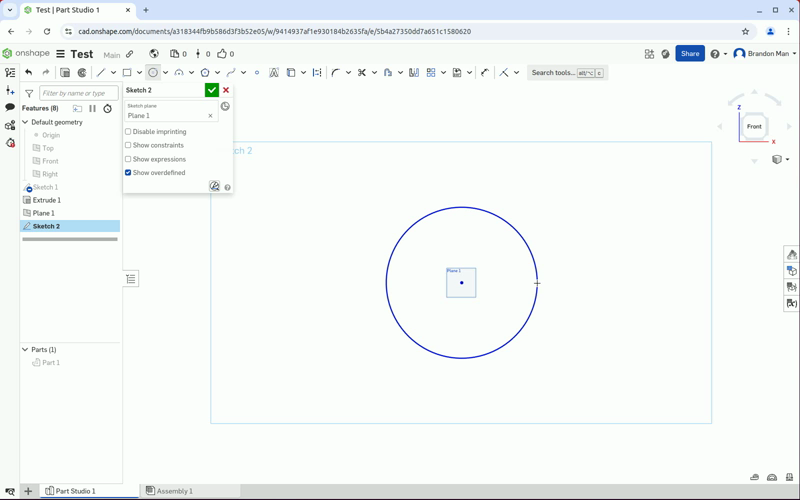
mouse_move(461, 282)
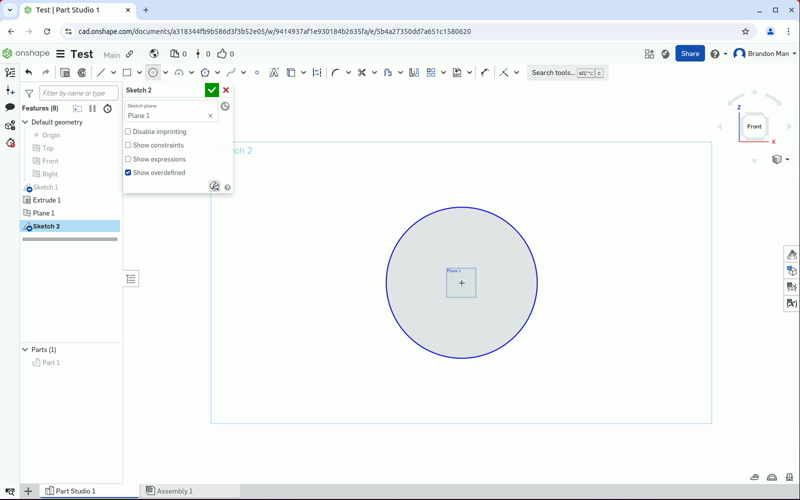
click(461, 282)
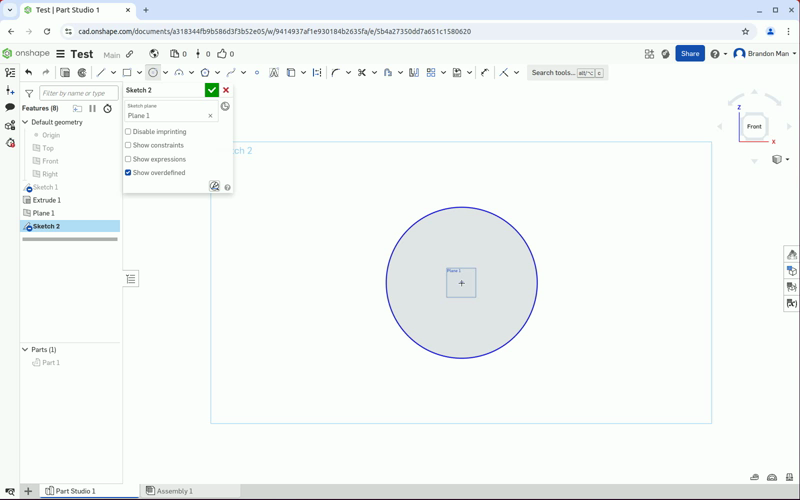
key_up(shift)
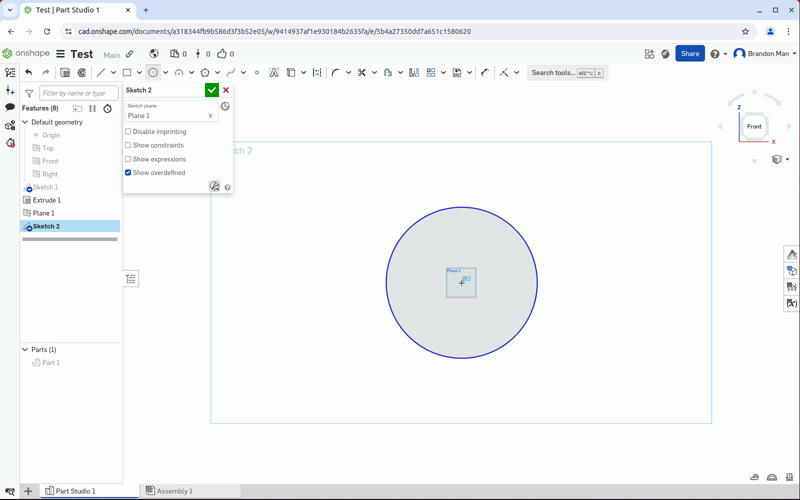
mouse_move(524, 282)
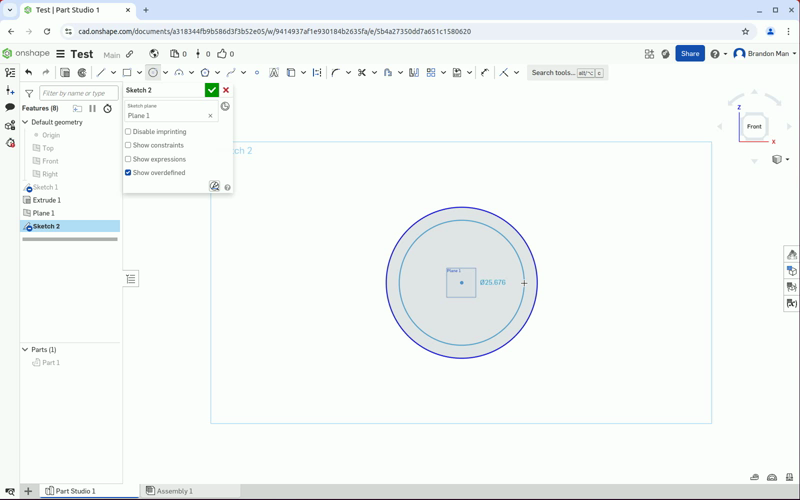
click(524, 282)
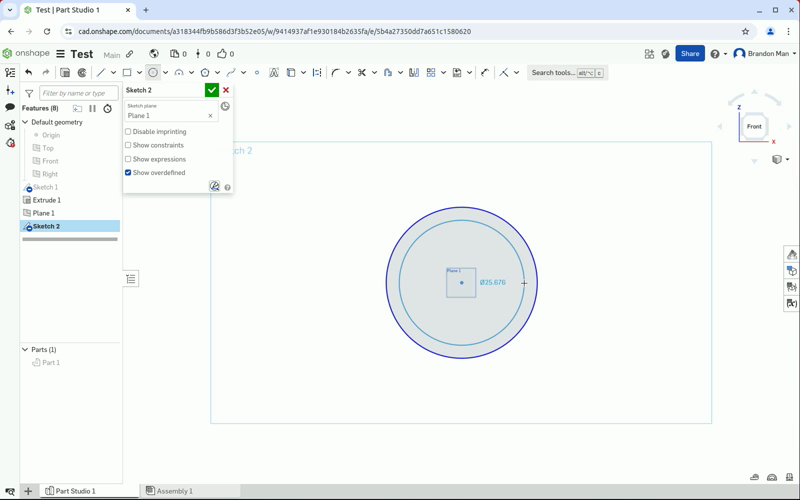
key(esc)
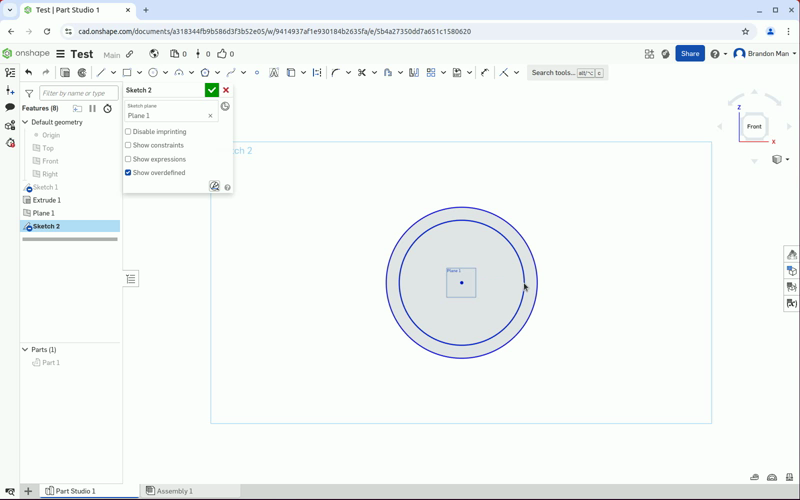
mouse_move(521, 247)
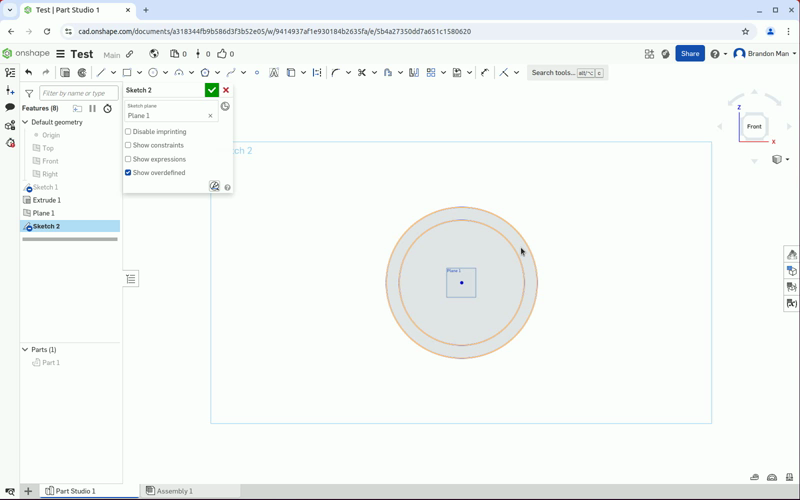
click(521, 247)
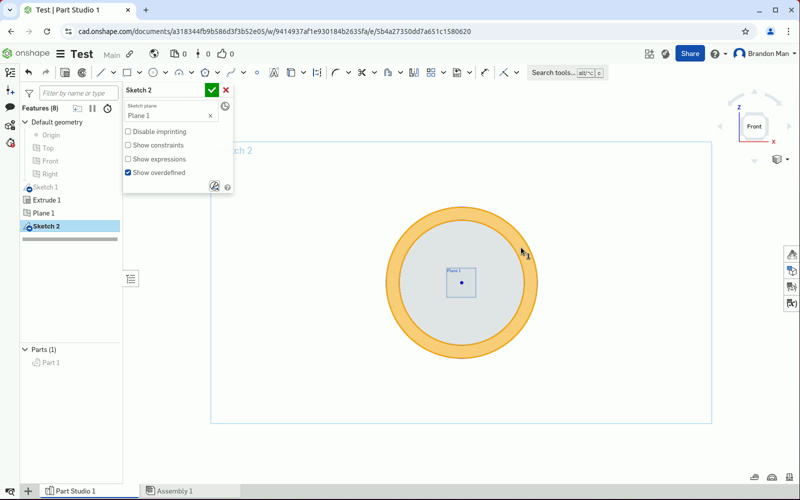
mouse_move(73, 352)
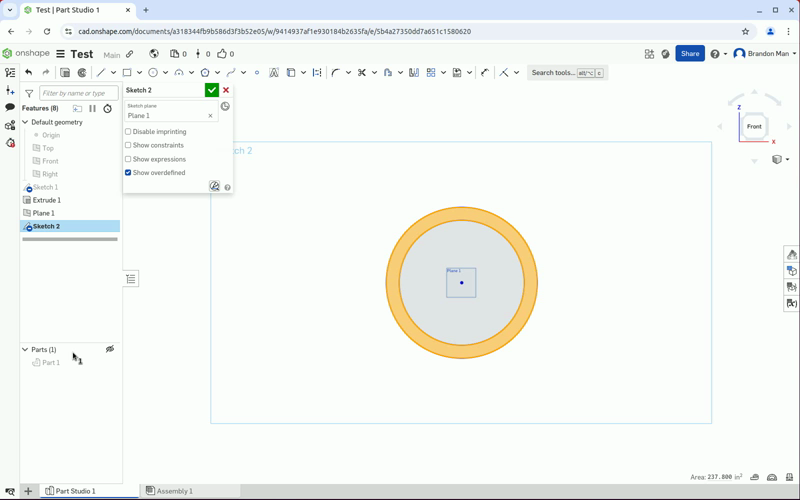
key(shift+y)
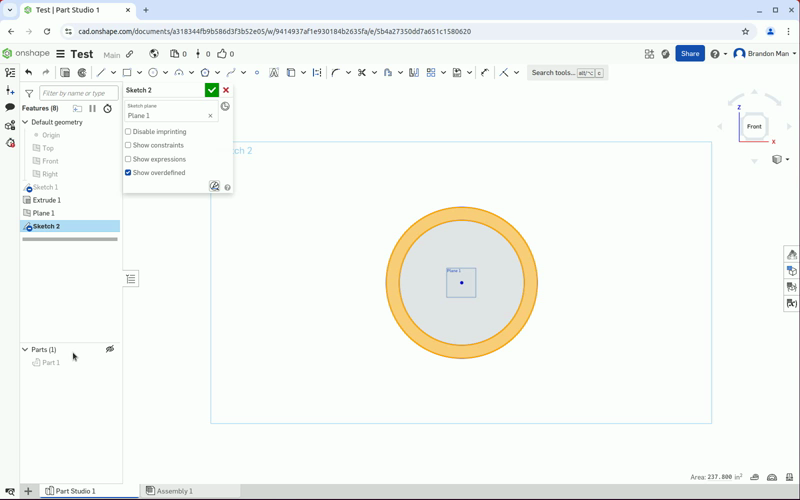
key(shift+e)
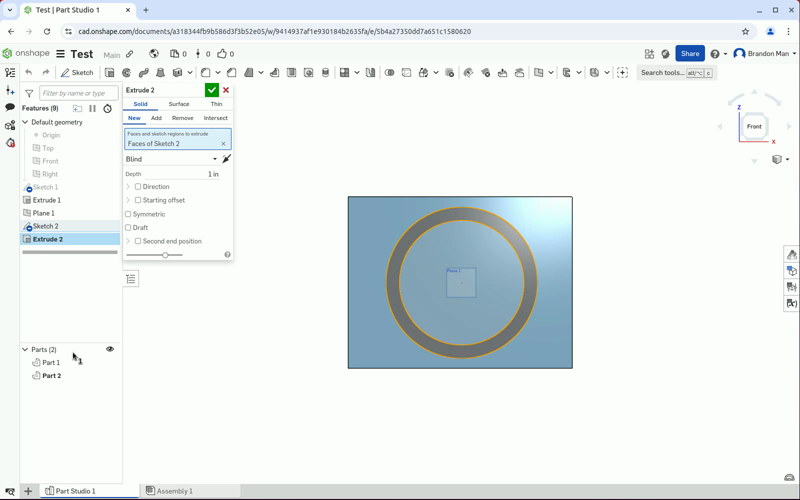
mouse_move(143, 106)
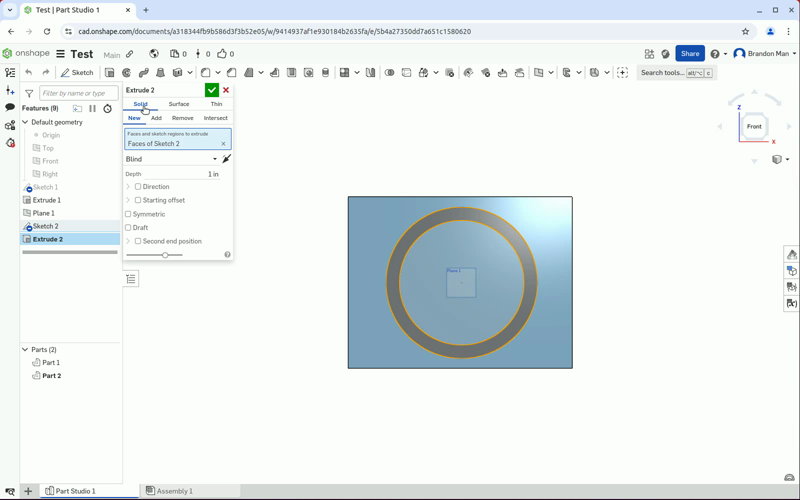
click(143, 106)
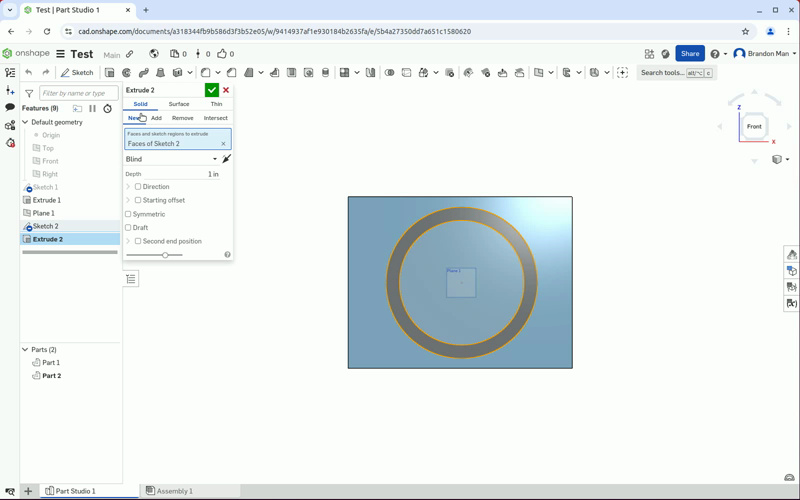
mouse_move(137, 120)
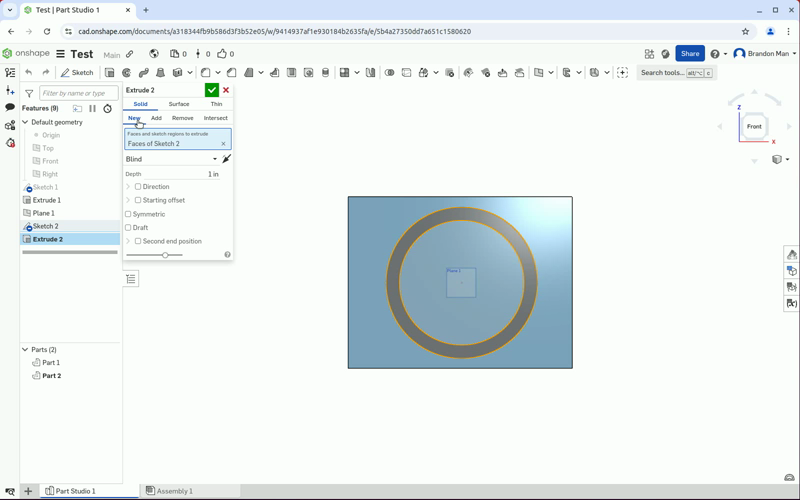
click(137, 120)
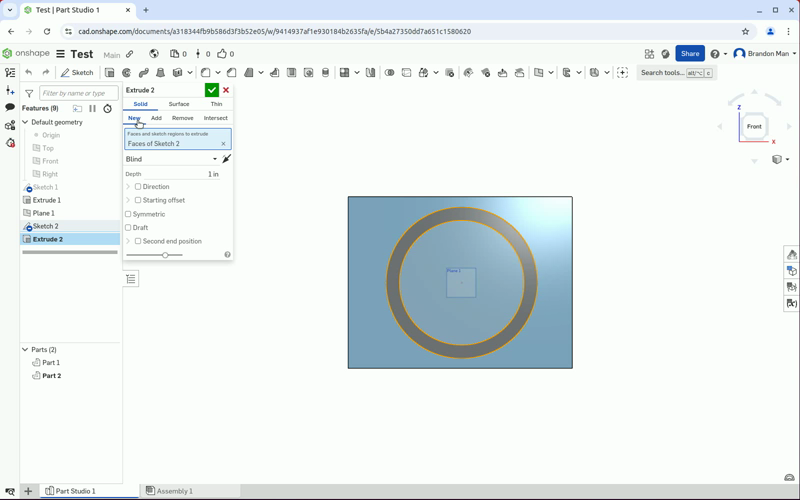
key(tab, 4)
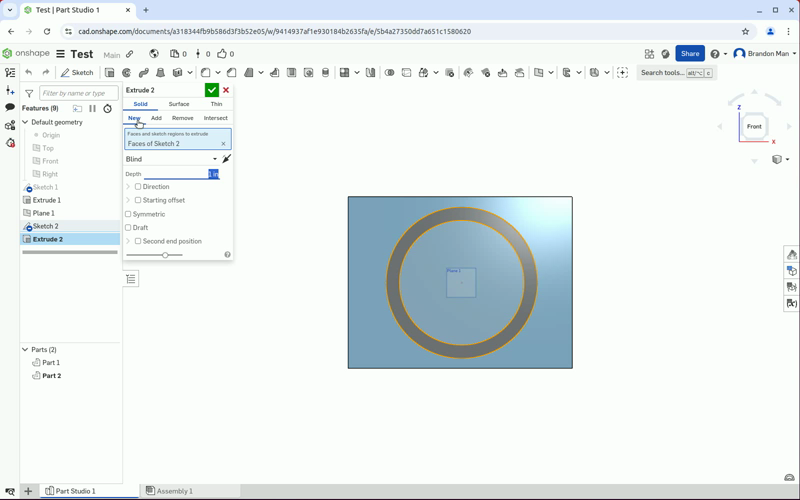
text(13.961)
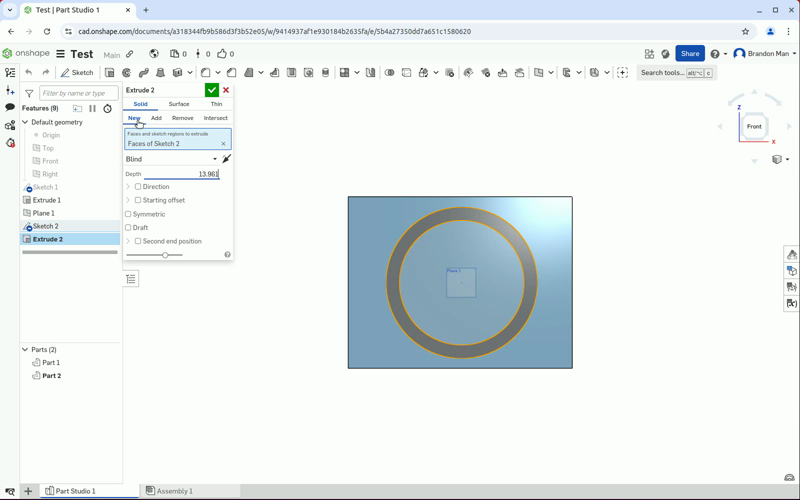
key(enter)
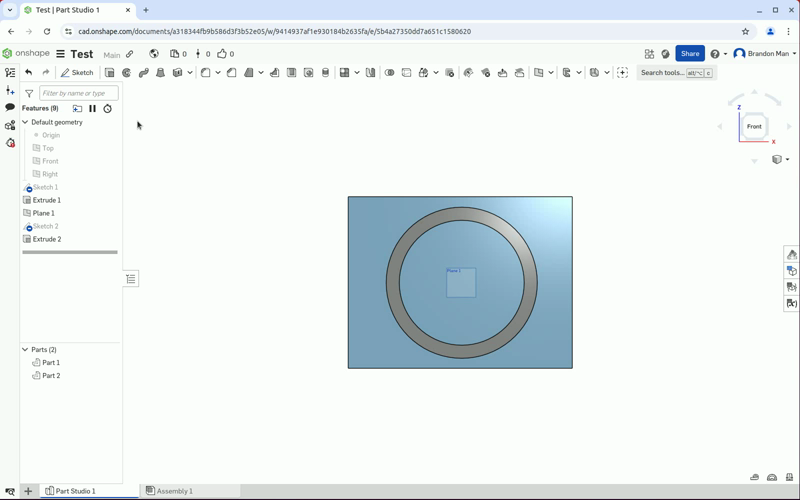
key(shift+h)
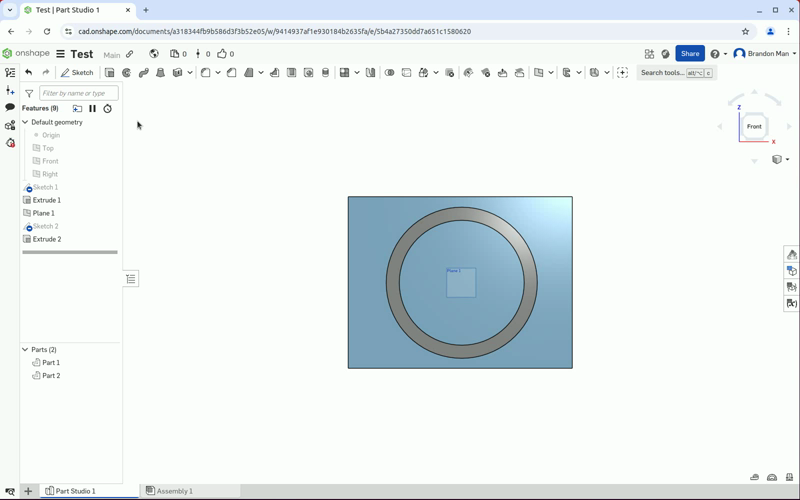
key(shift+h)
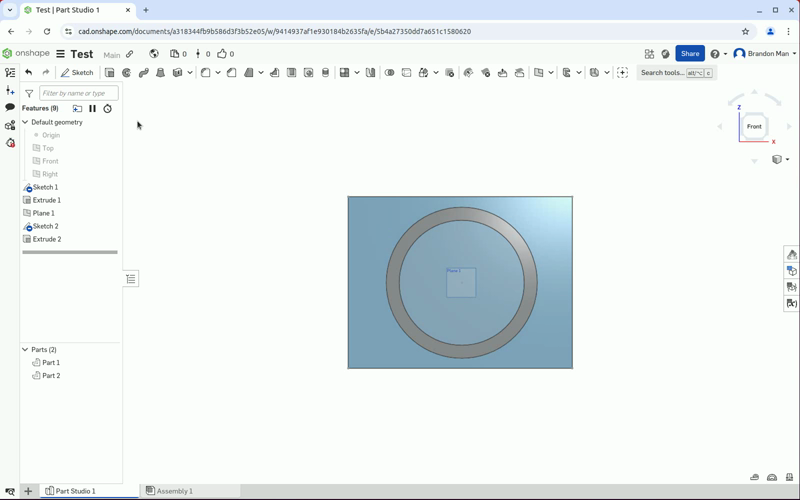
key(shift+7)
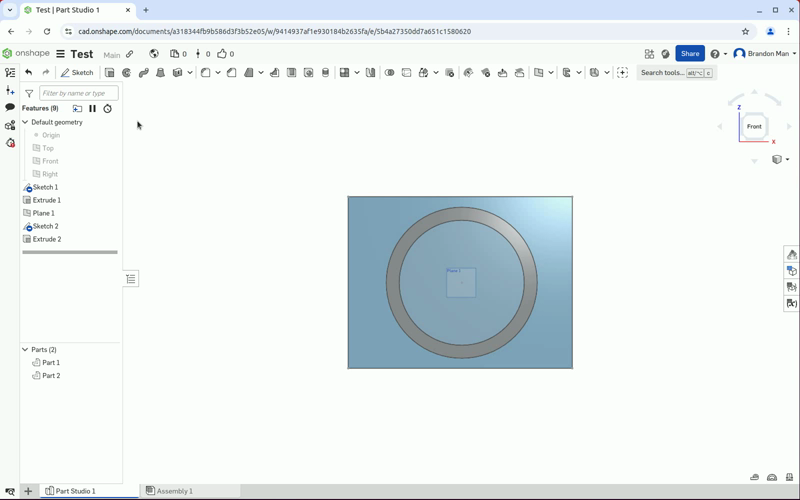
key(left, 2)
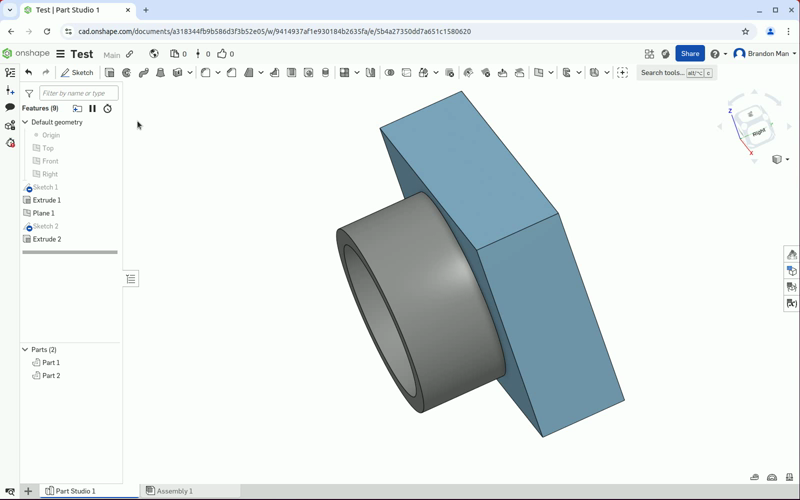
key(down, 2)
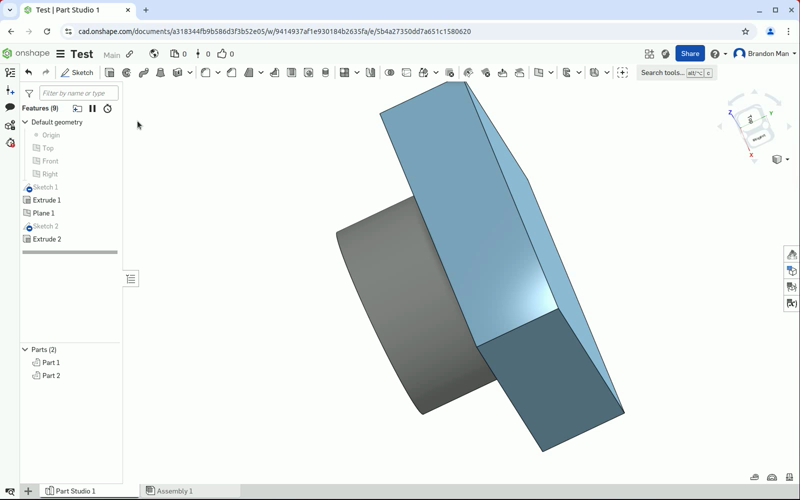
key(up, 2)
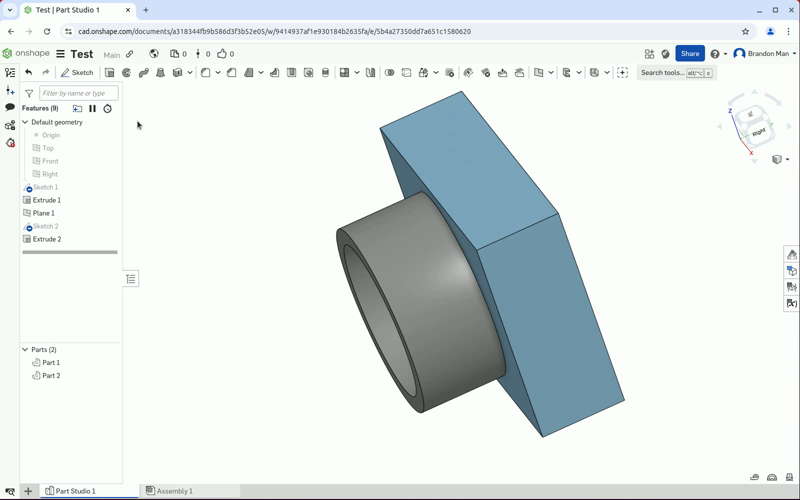
key(right, 2)
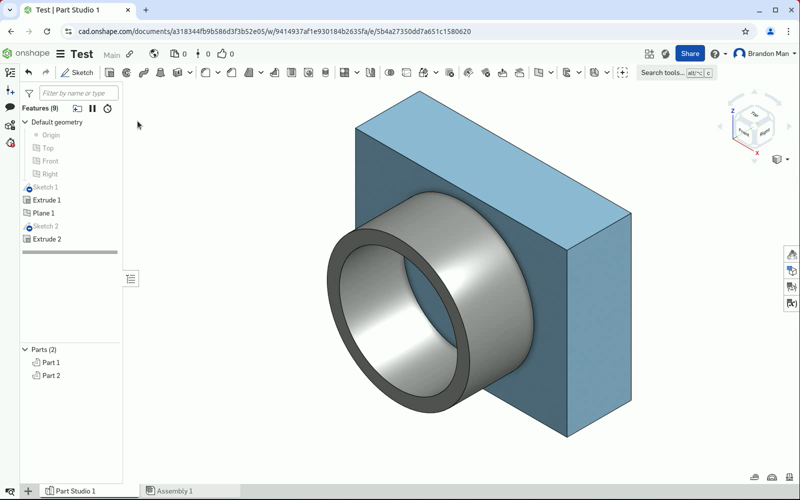
mouse_move(73, 189)
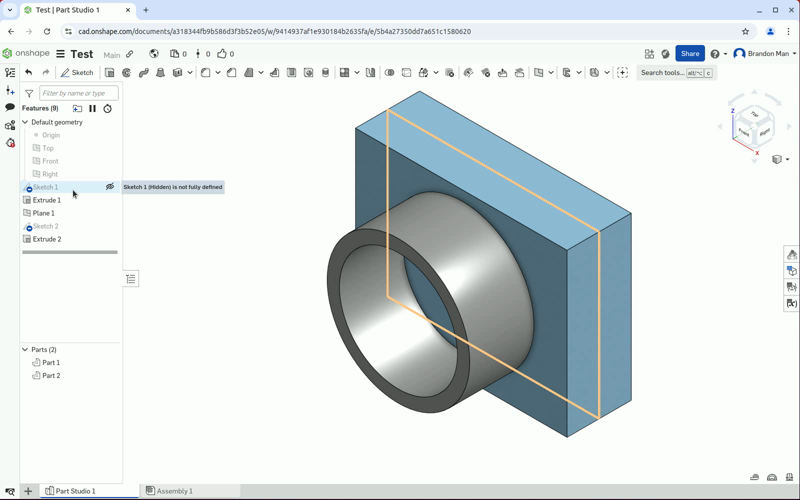
click(73, 189)